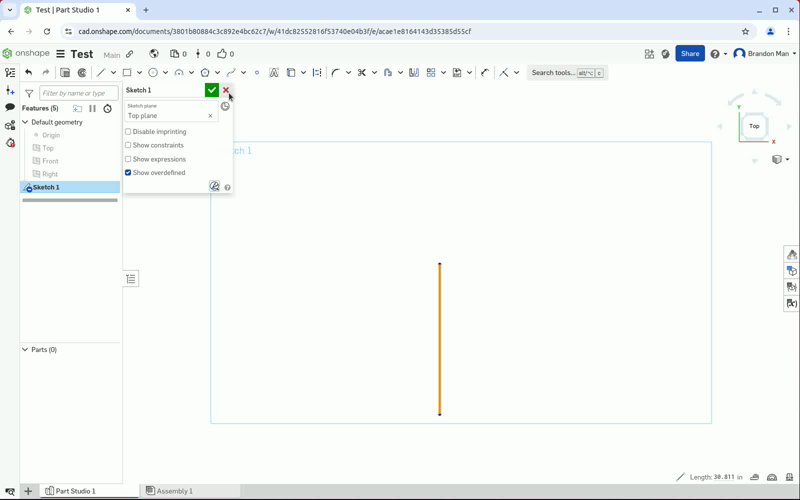
key(shift+h)
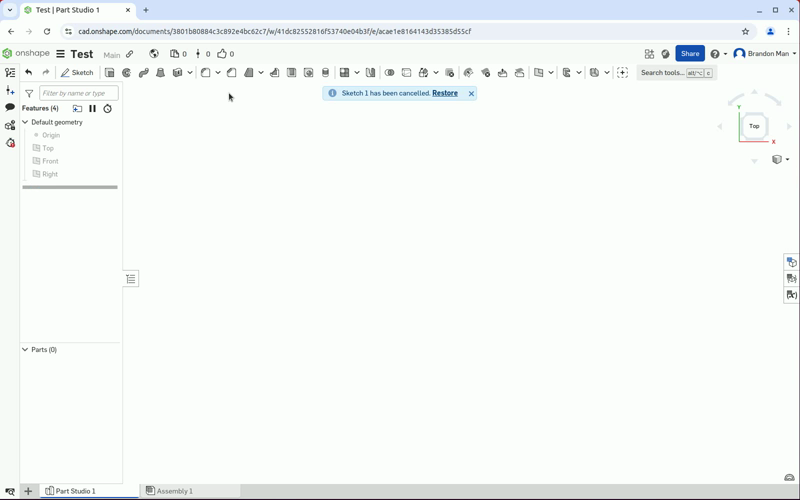
mouse_move(73, 352)
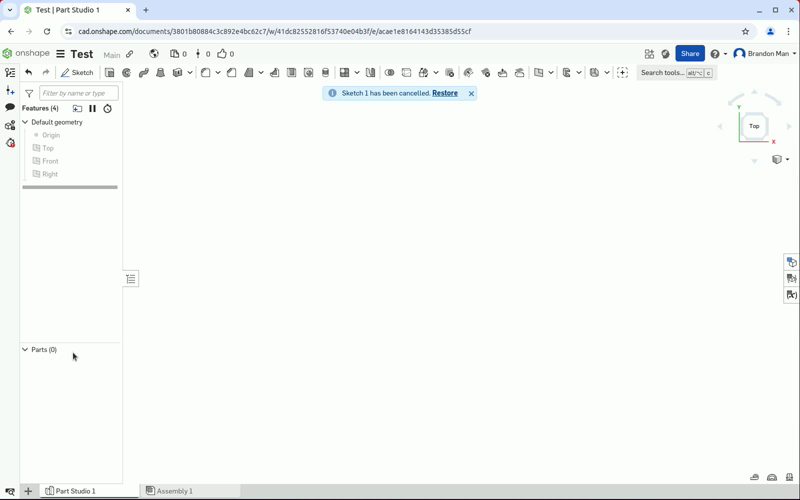
key(y)
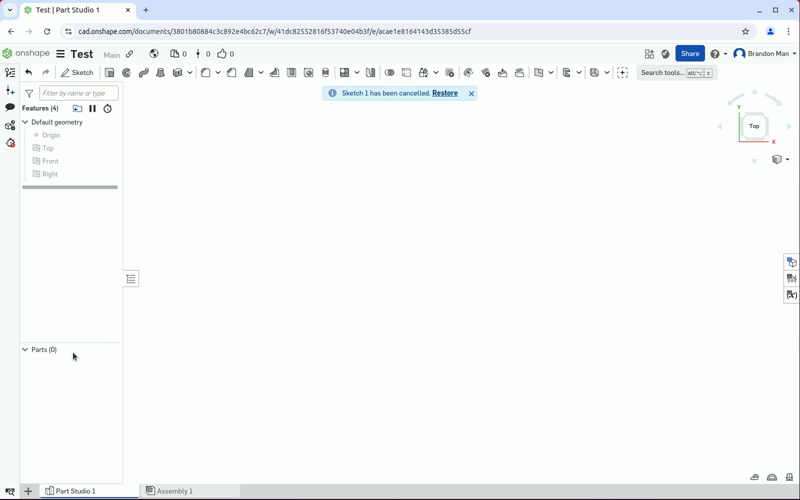
key(shift+p)
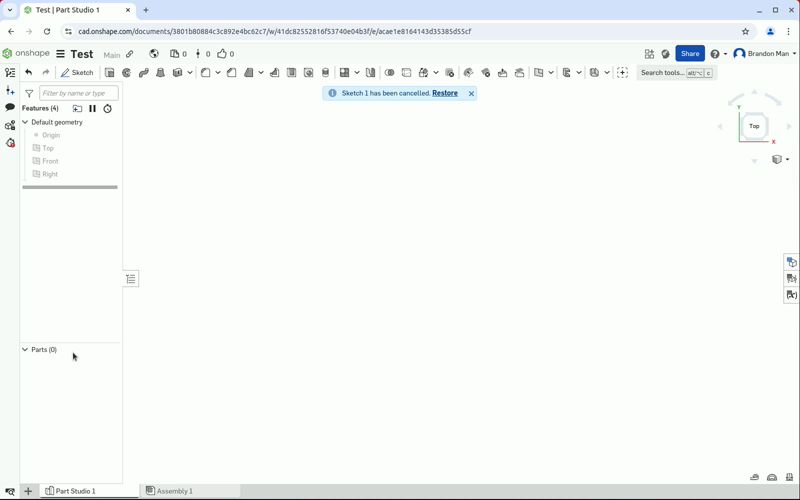
key(space)
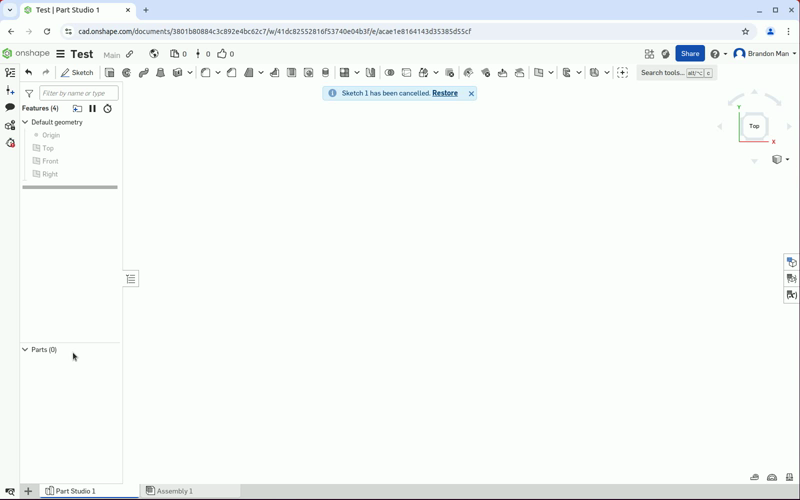
key_down(shift)
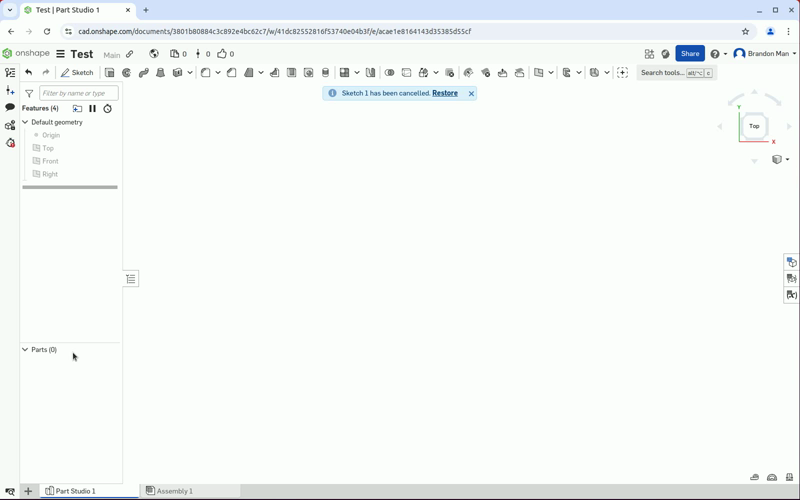
key(up)
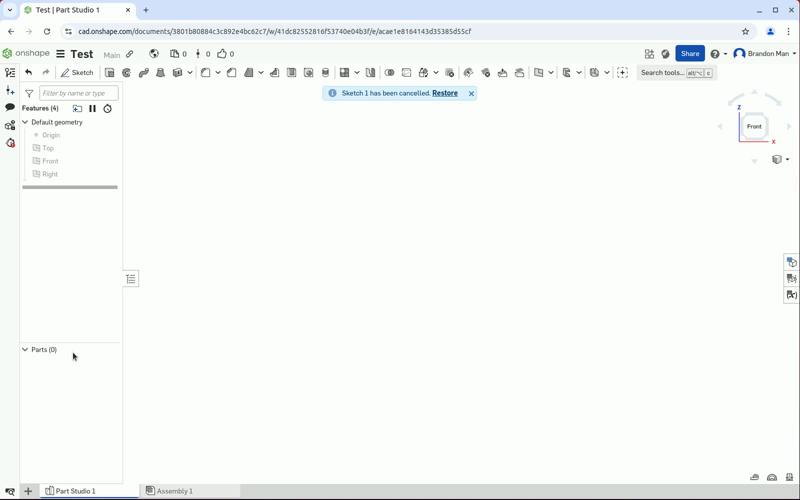
key_up(shift)
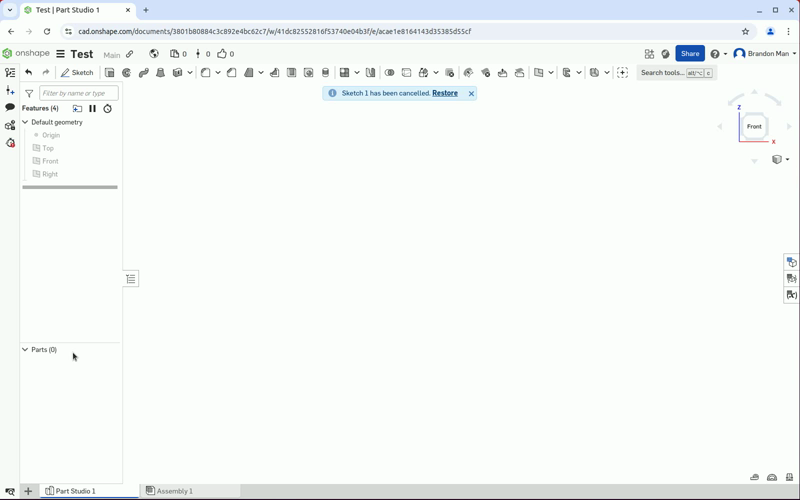
mouse_move(73, 352)
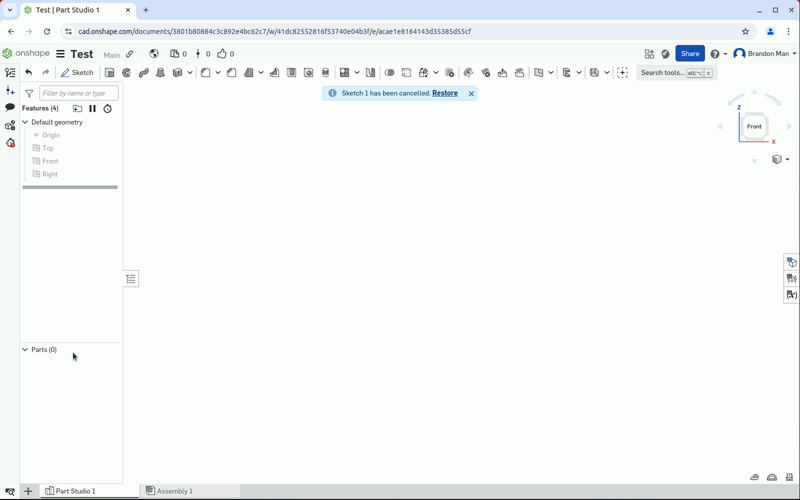
key(shift+y)
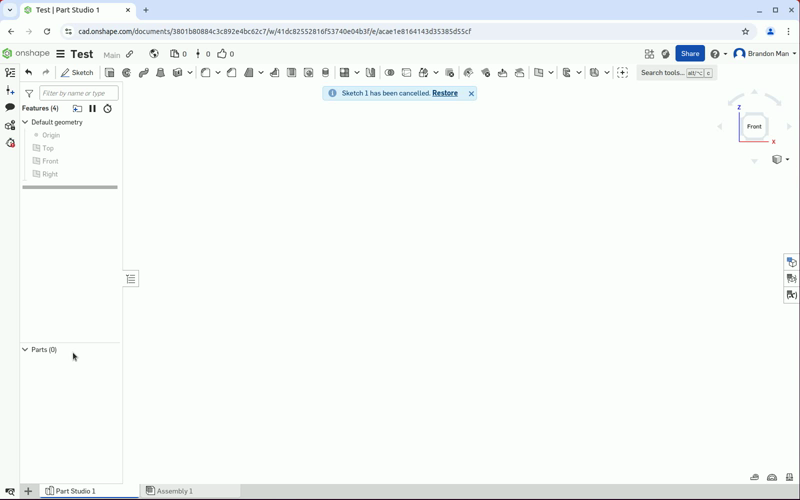
key(shift+s)
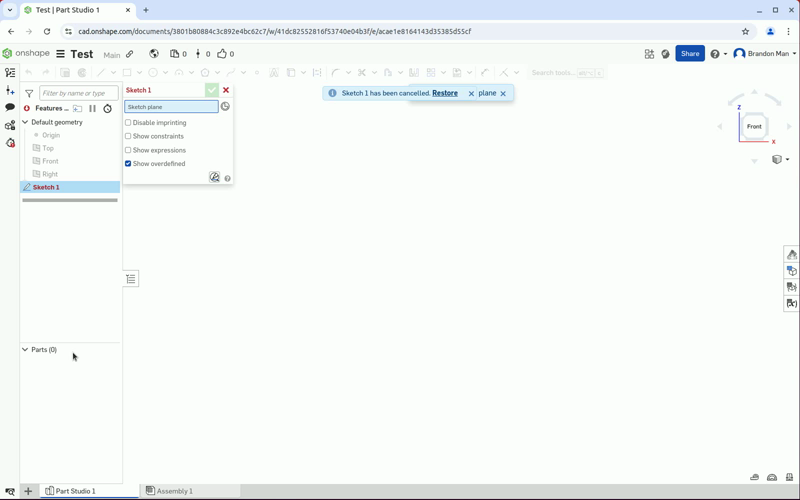
mouse_move(73, 163)
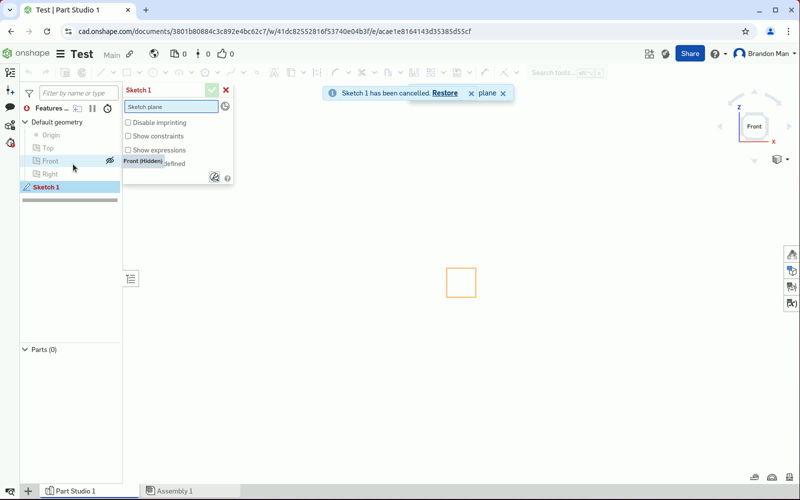
click(73, 163)
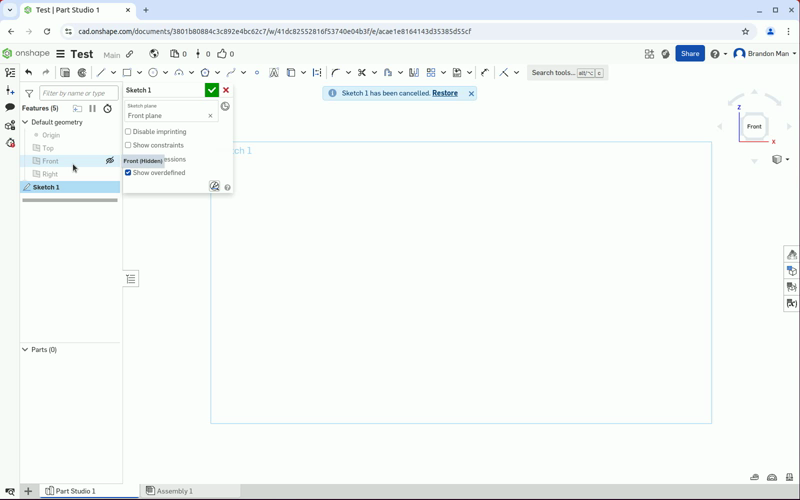
mouse_move(73, 352)
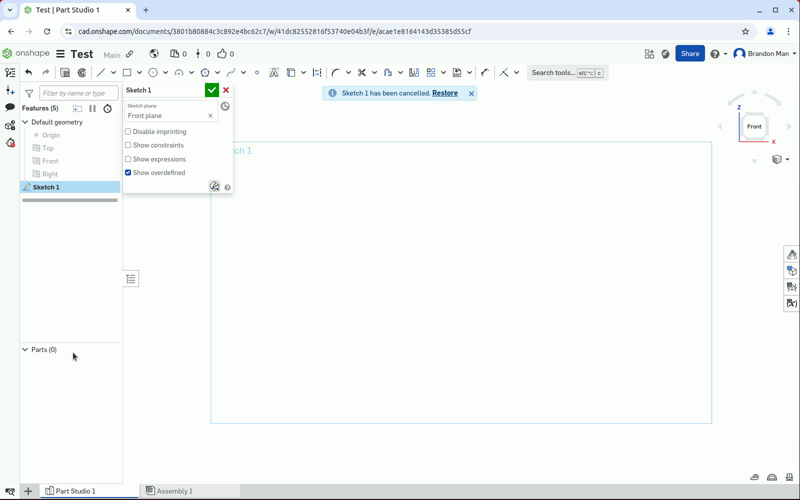
key(y)
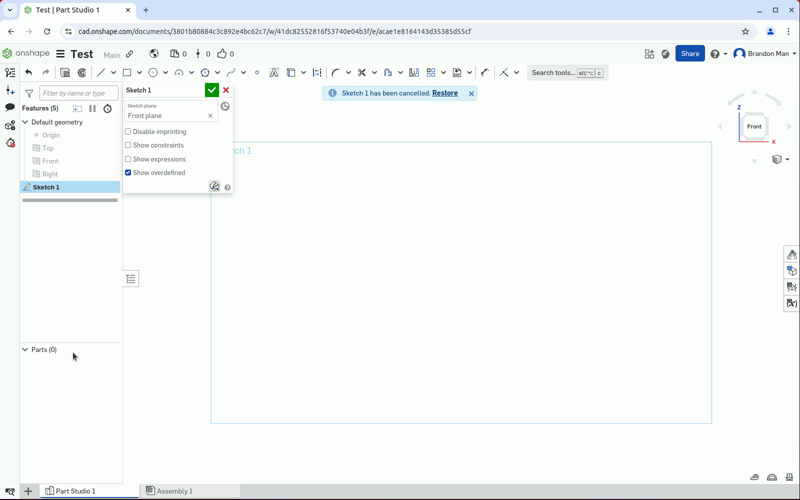
key(l)
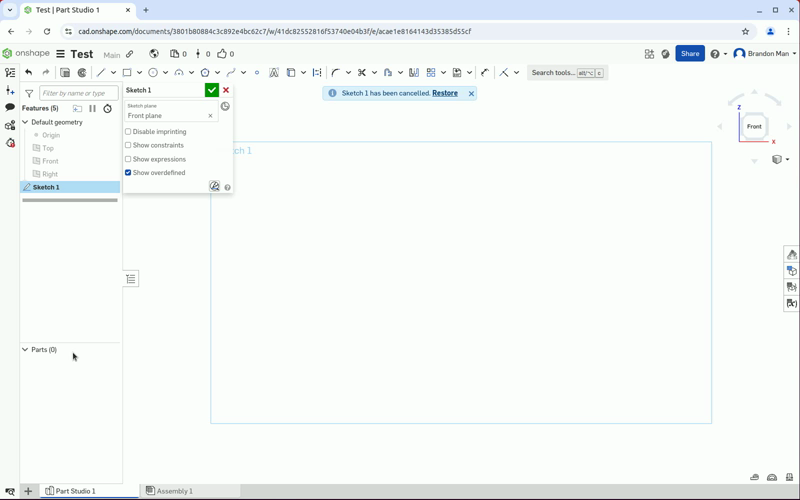
key_down(shift)
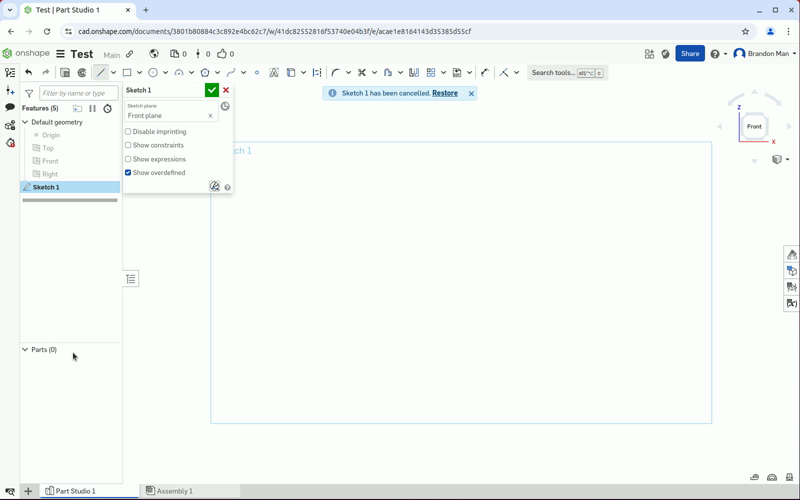
mouse_move(460, 282)
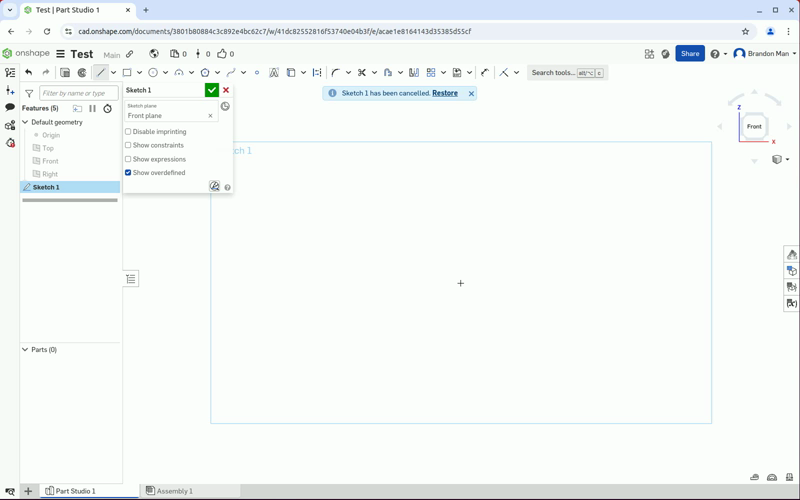
click(460, 282)
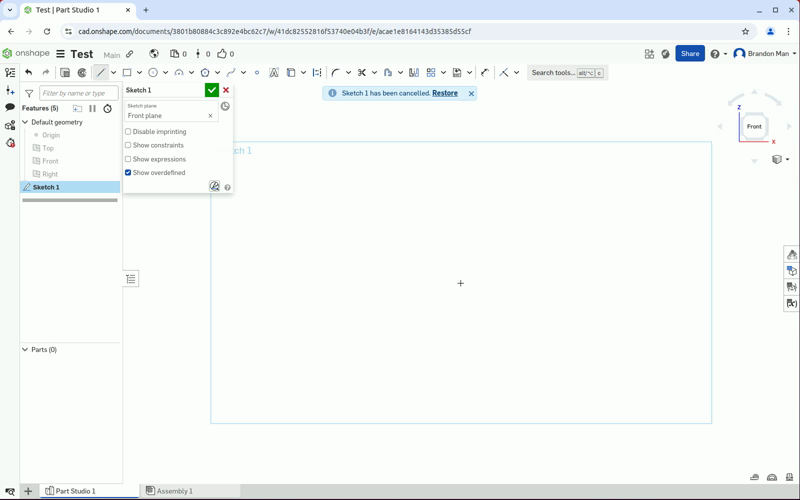
key_up(shift)
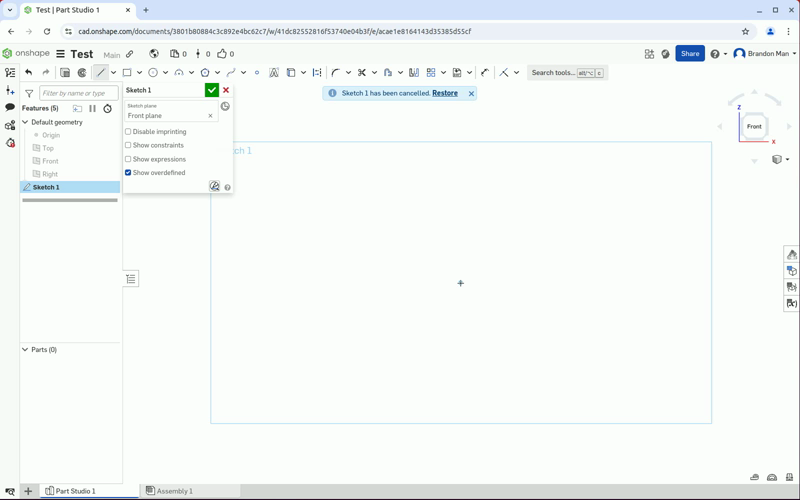
key_down(shift)
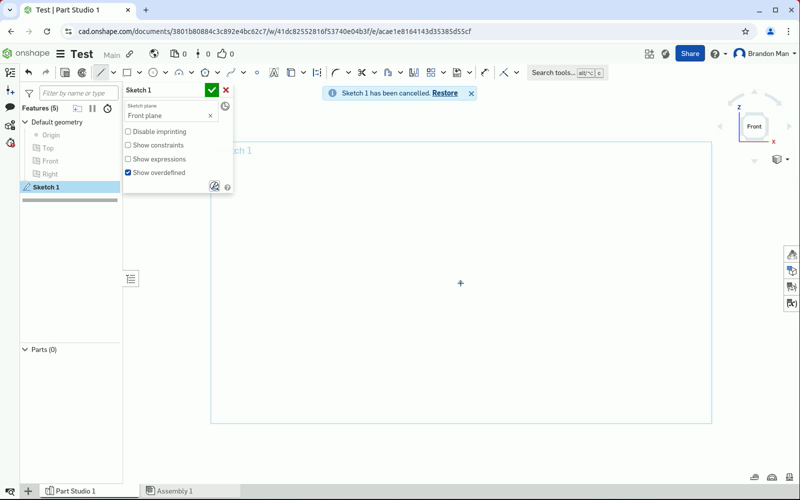
mouse_move(573, 282)
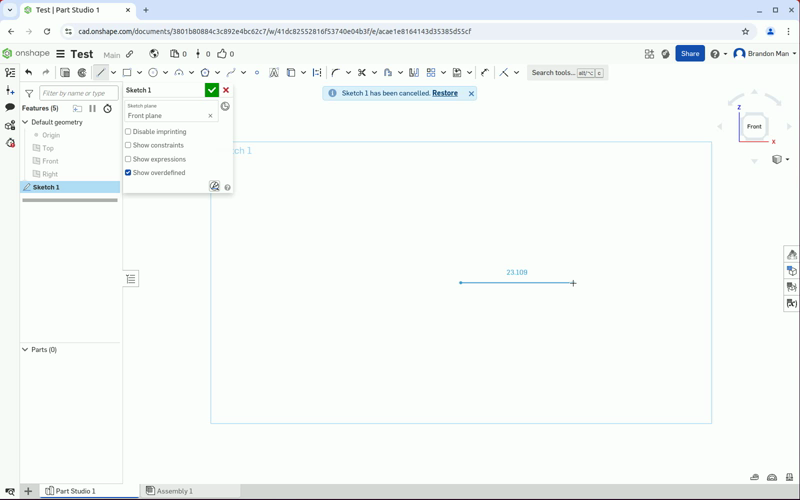
click(573, 282)
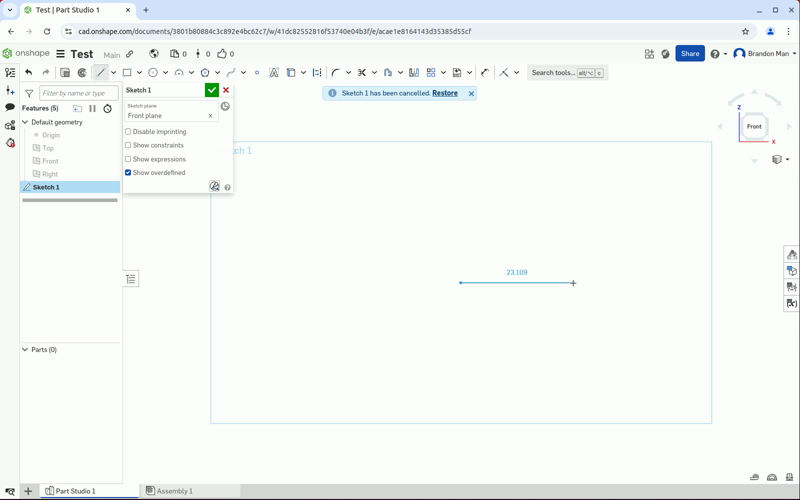
key_up(shift)
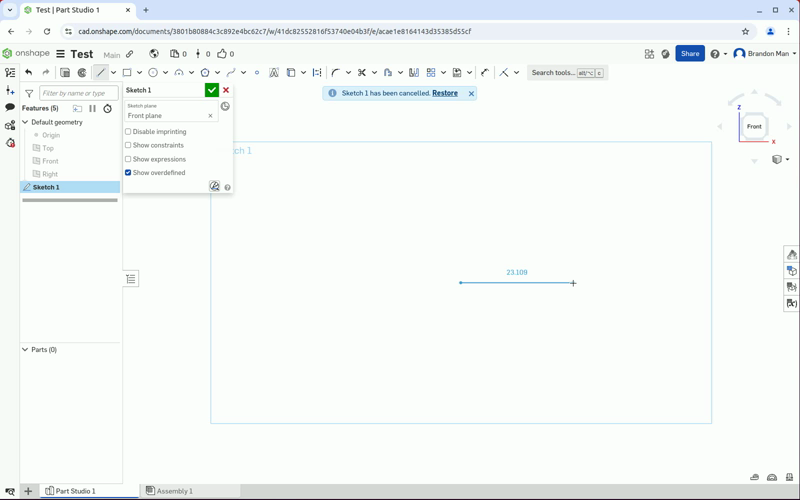
key_down(shift)
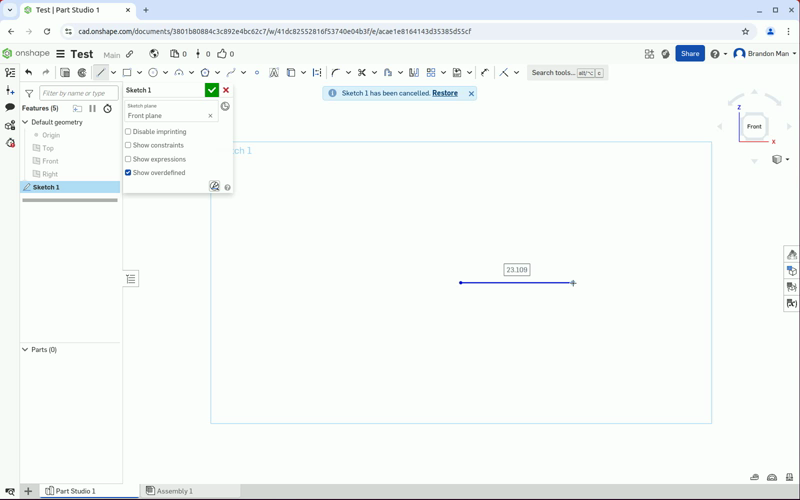
mouse_move(589, 282)
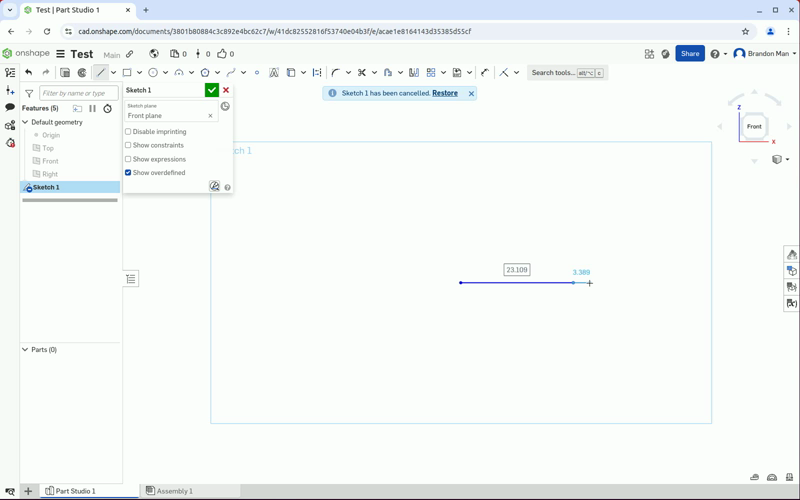
mouse_move(573, 237)
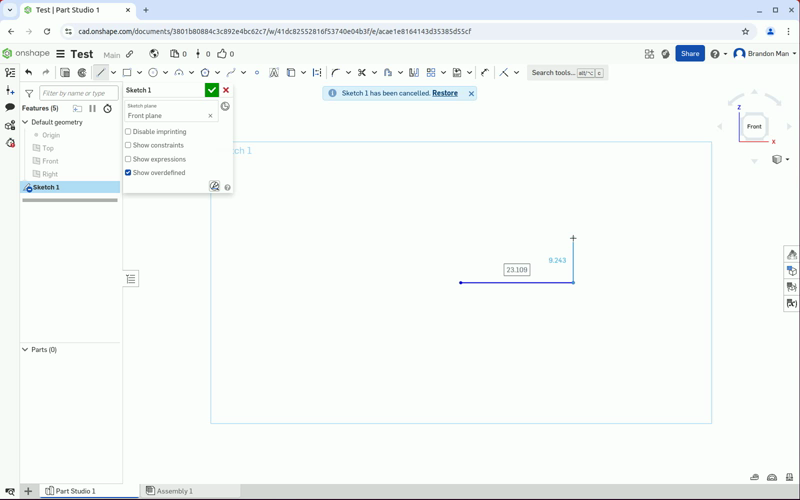
click(573, 237)
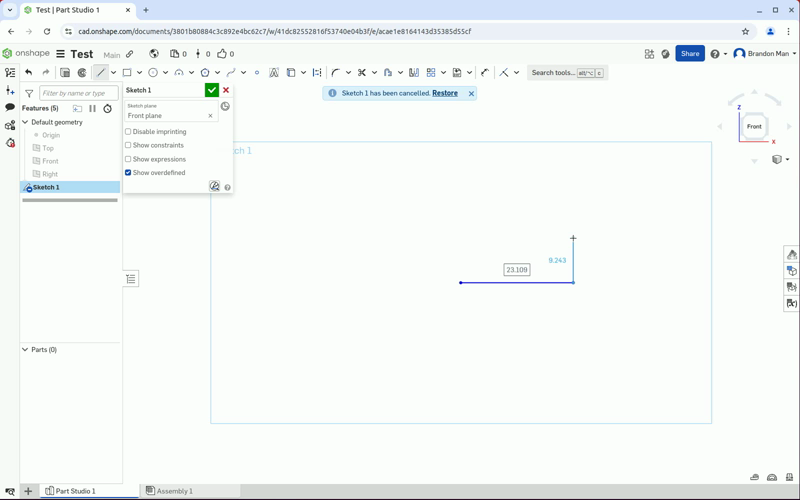
key_up(shift)
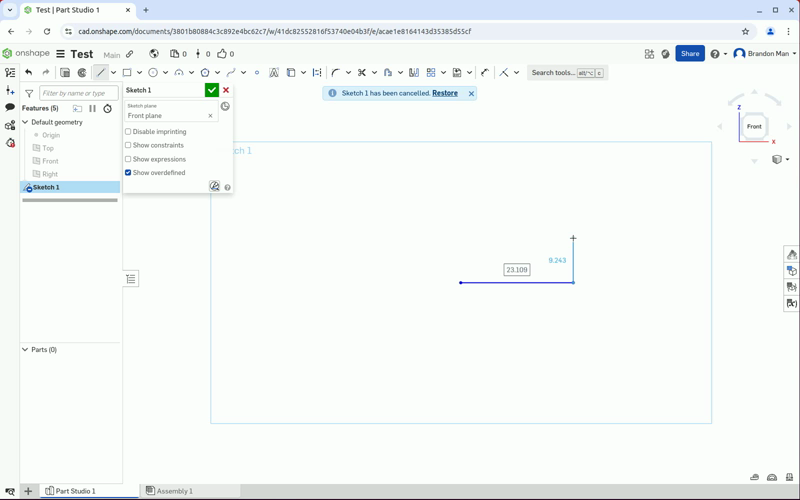
key_down(shift)
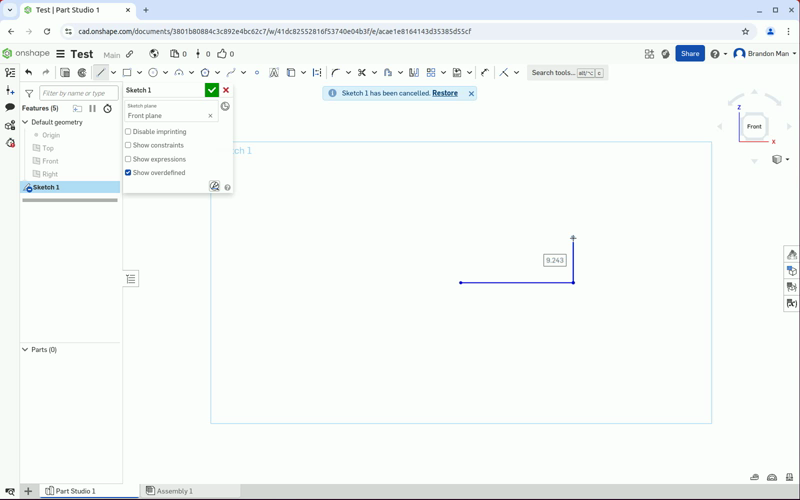
mouse_move(460, 237)
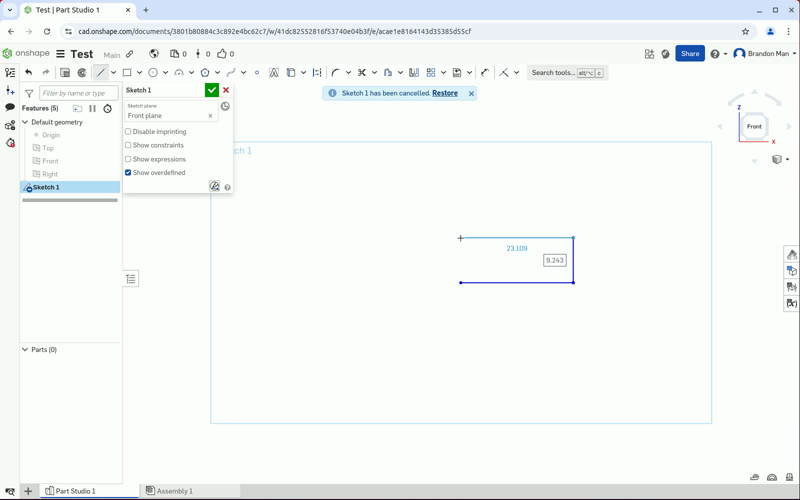
click(460, 237)
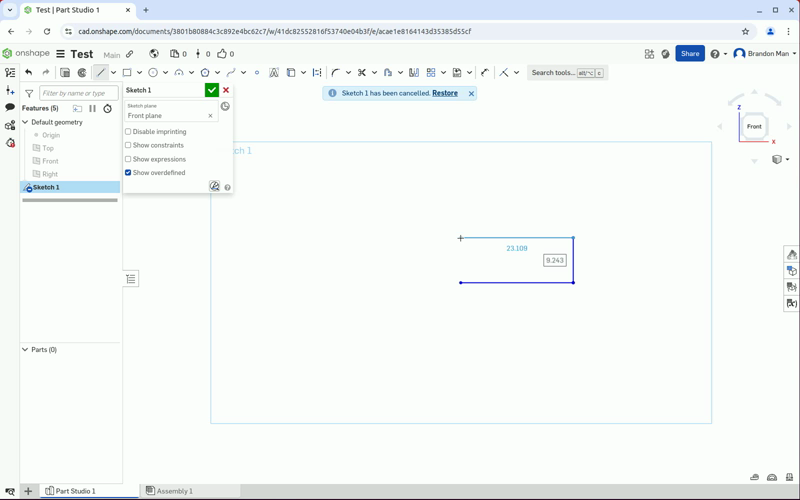
key_up(shift)
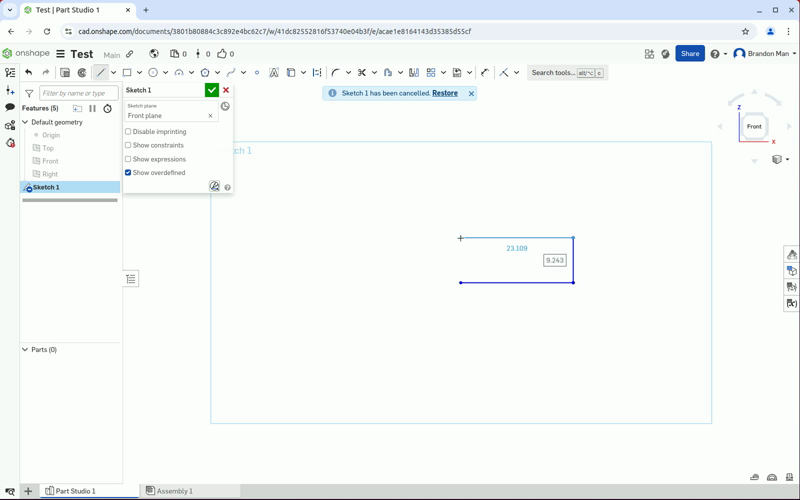
mouse_move(490, 237)
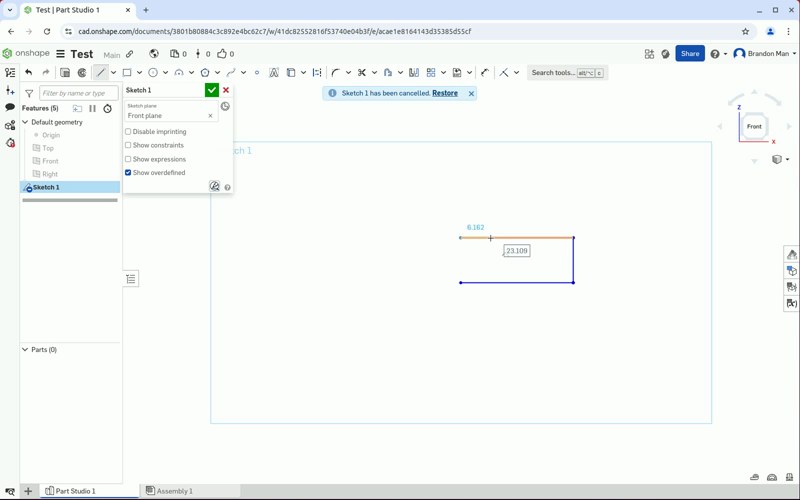
key_down(shift)
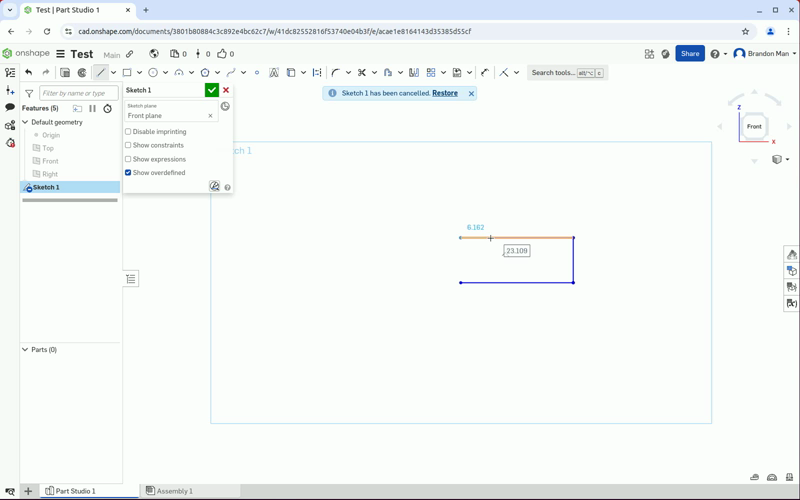
mouse_move(460, 282)
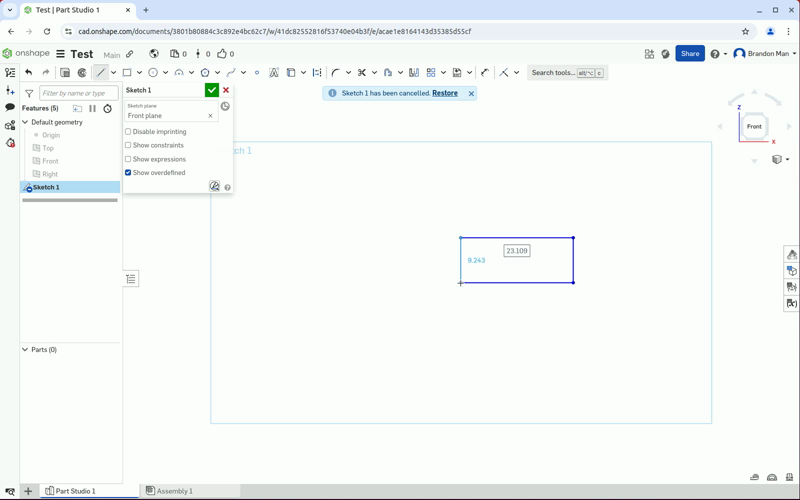
key_up(shift)
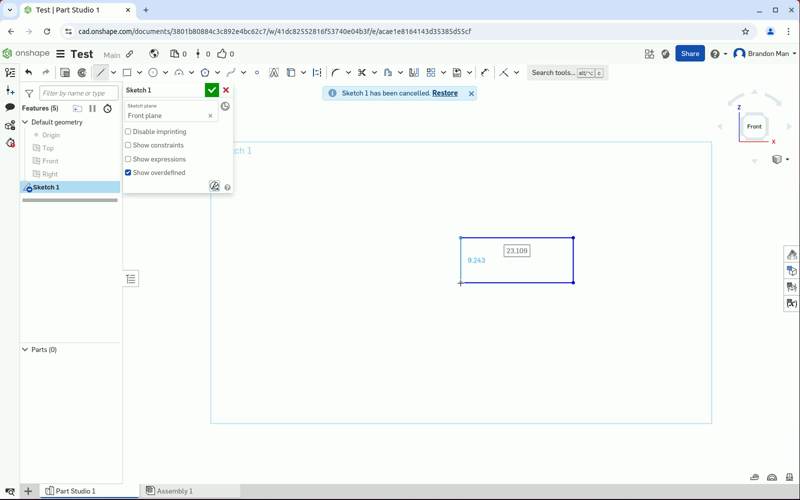
click(460, 282)
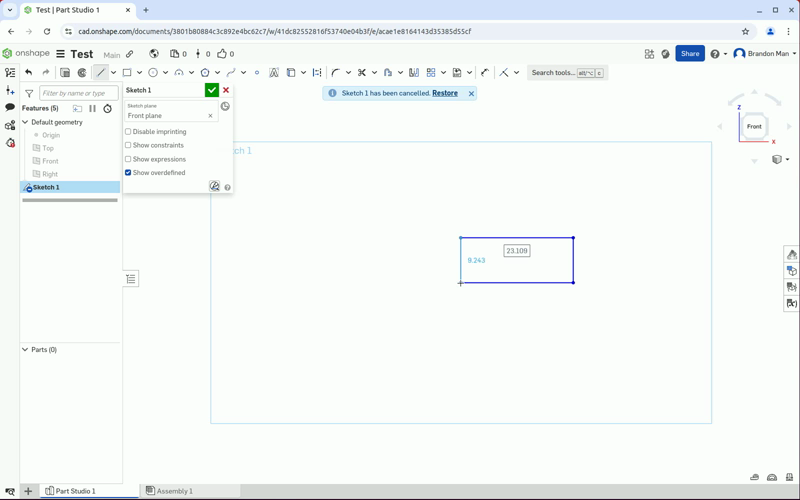
key(esc)
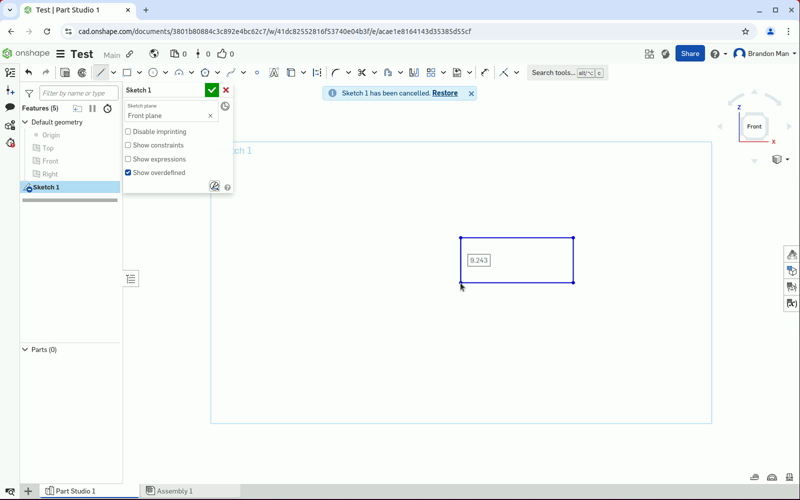
mouse_move(528, 277)
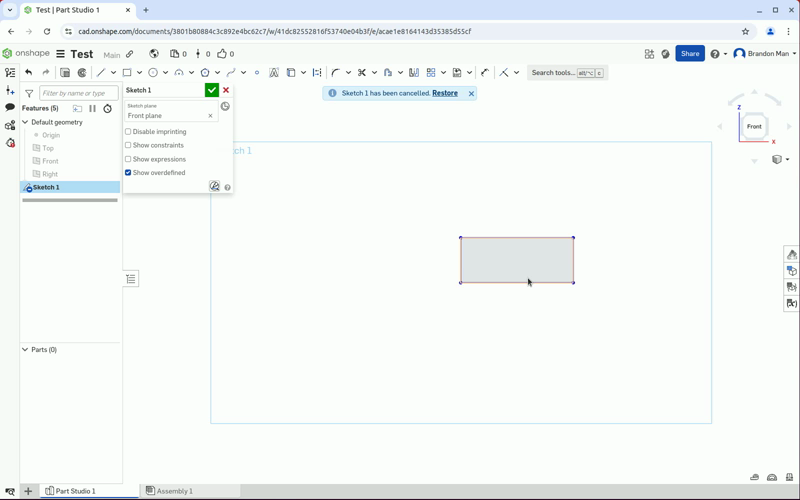
click(528, 277)
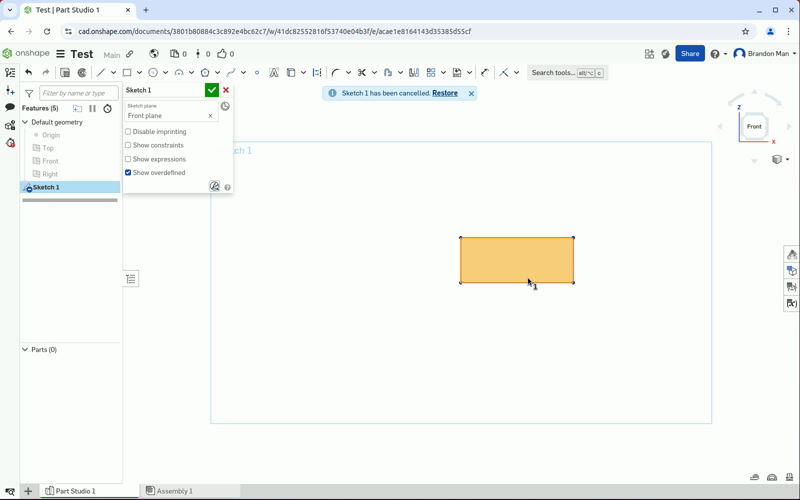
mouse_move(73, 352)
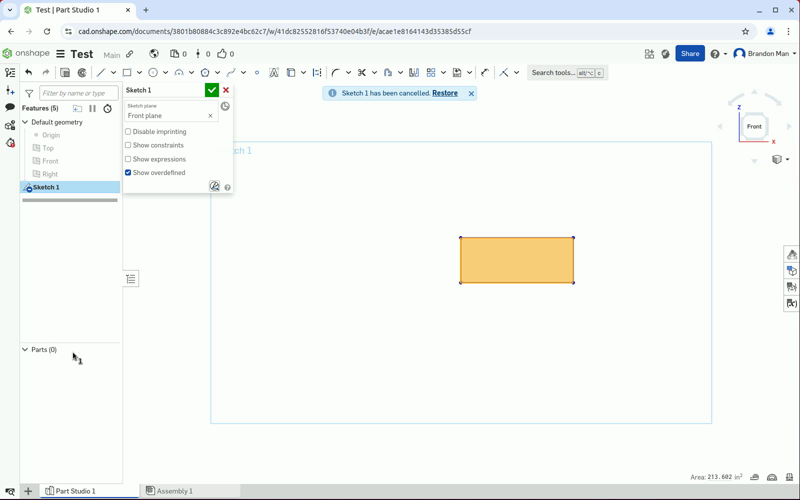
key(shift+y)
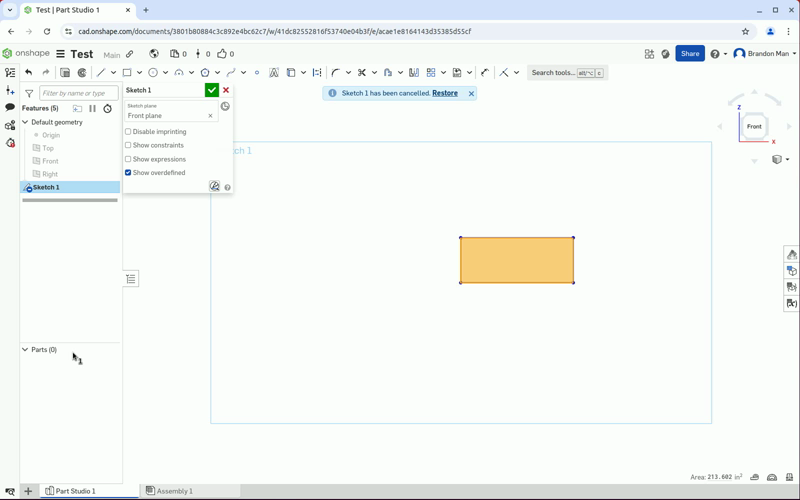
key(shift+e)
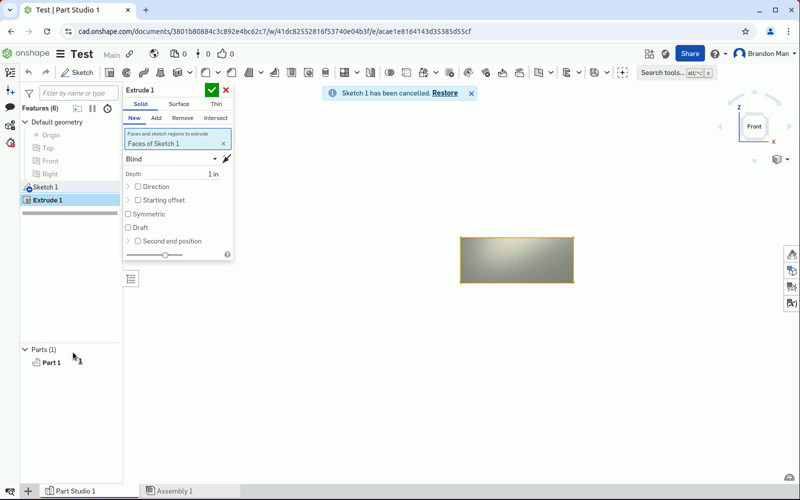
mouse_move(143, 106)
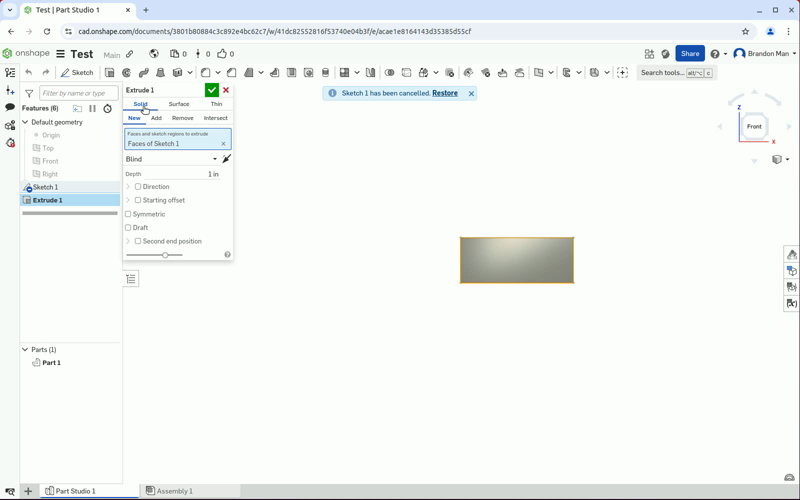
click(143, 106)
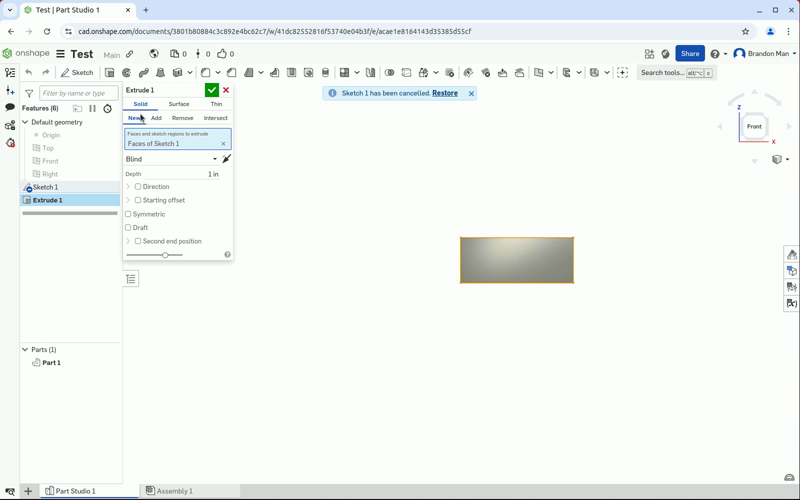
mouse_move(137, 120)
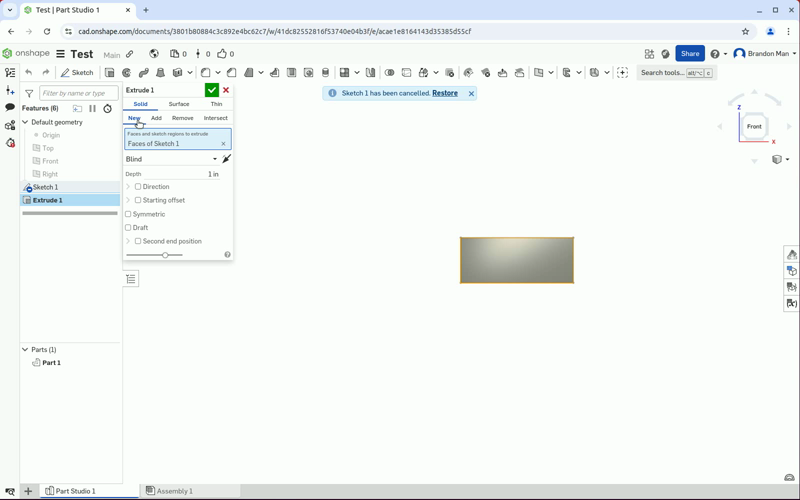
click(137, 120)
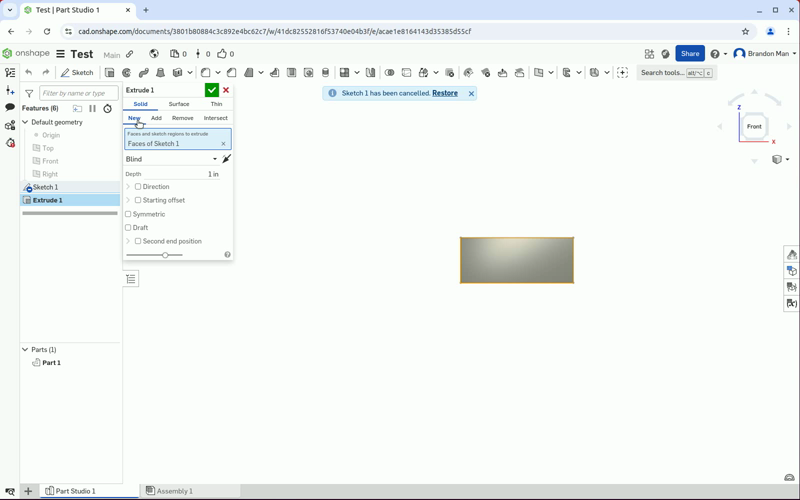
key(tab, 4)
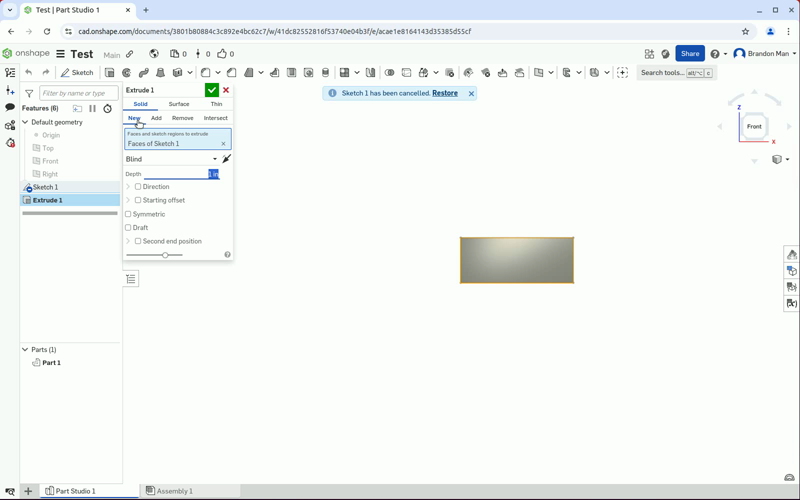
text(11.795)
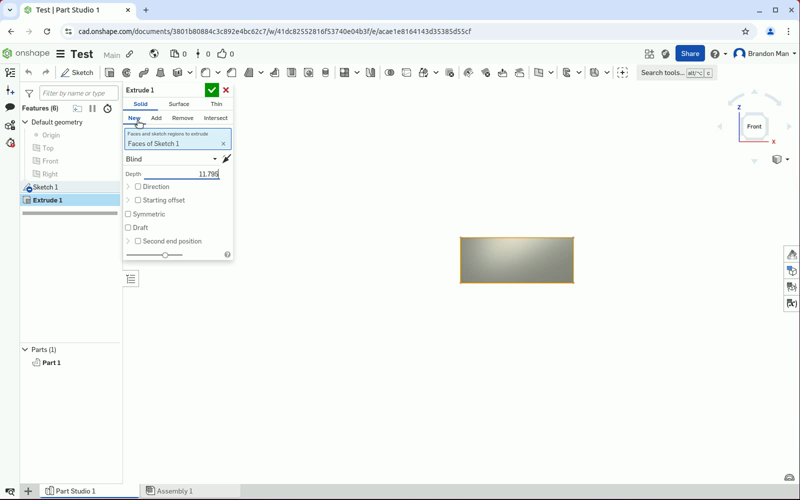
key(enter)
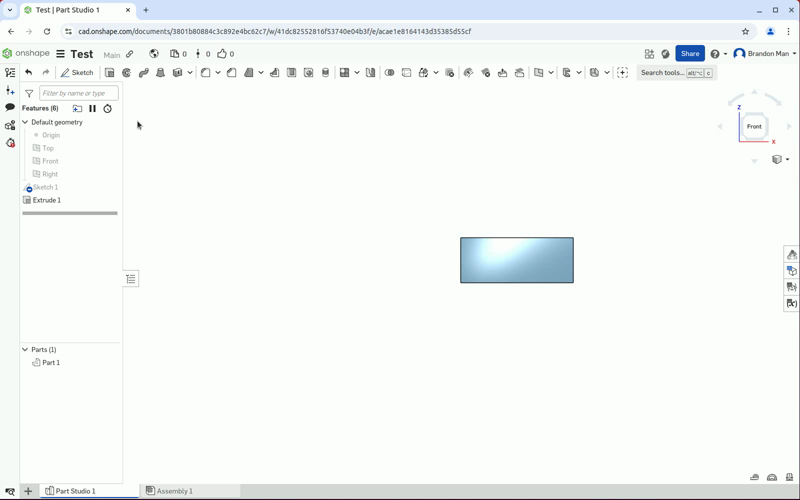
key(shift+h)
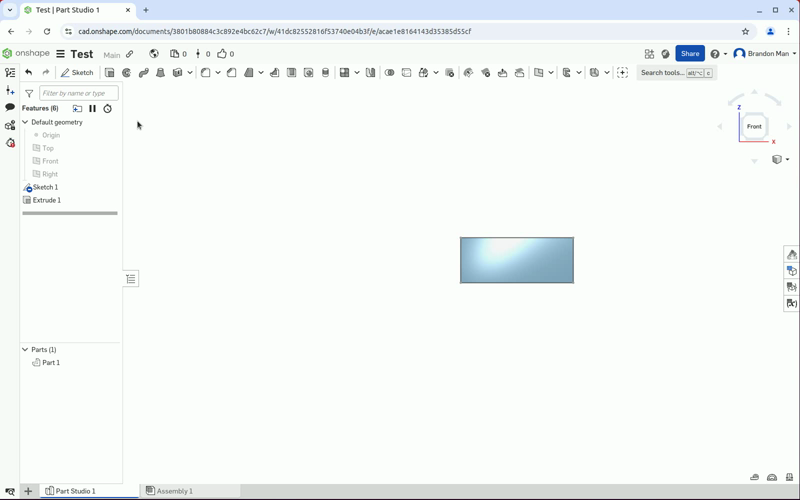
key(shift+h)
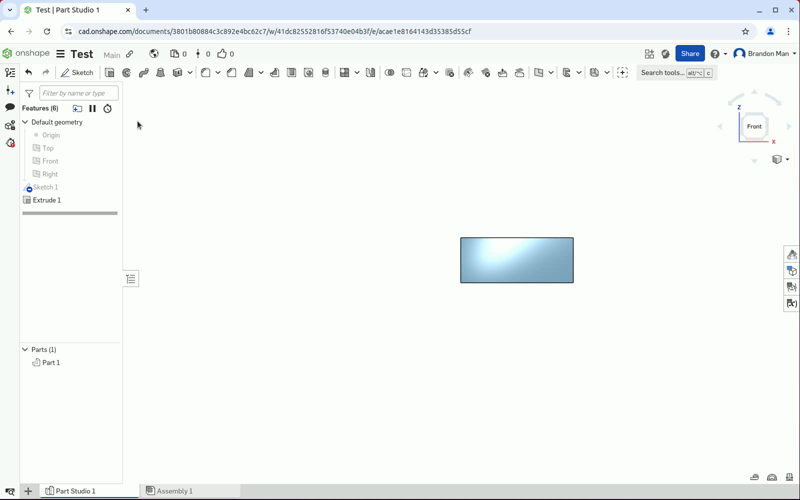
mouse_move(73, 189)
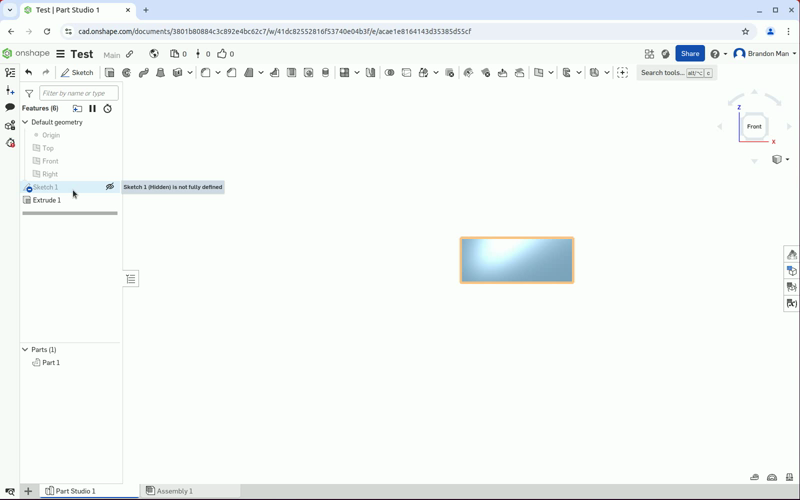
click(73, 189)
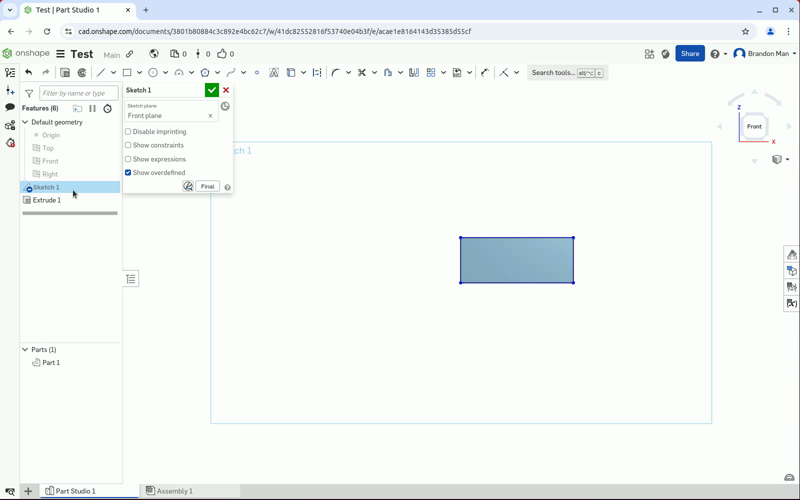
mouse_move(229, 92)
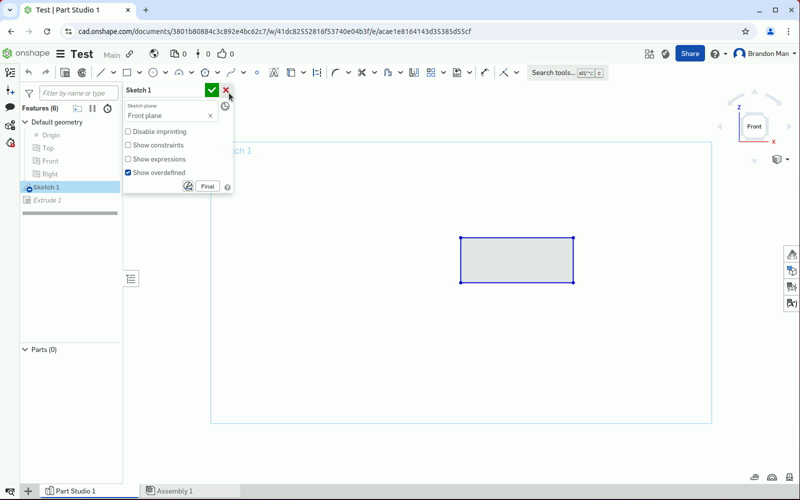
click(229, 92)
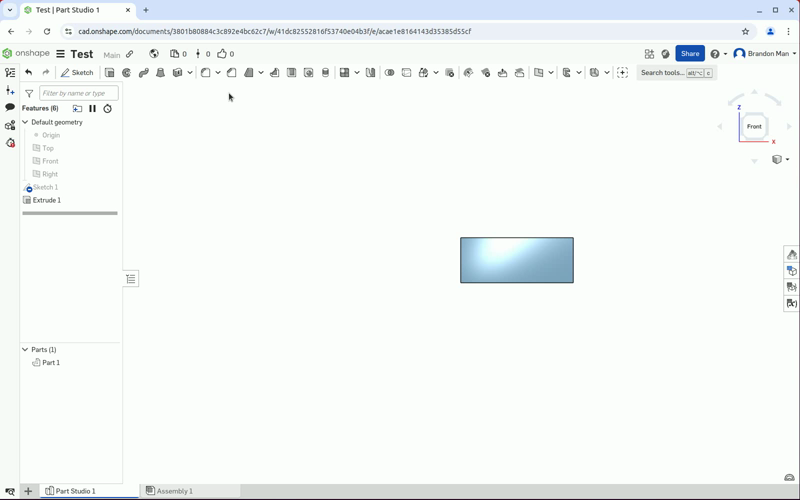
mouse_move(541, 75)
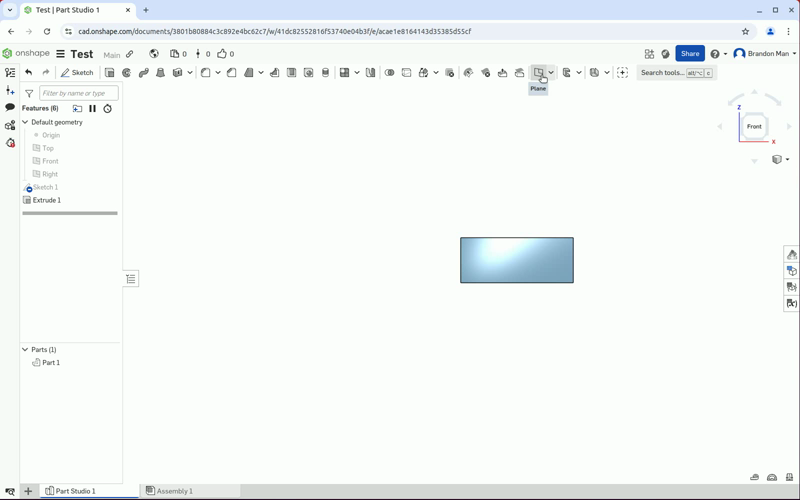
click(541, 75)
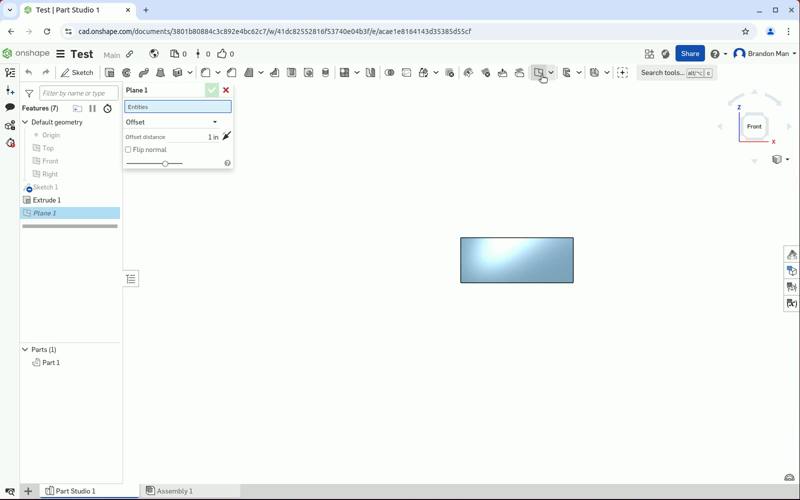
mouse_move(73, 163)
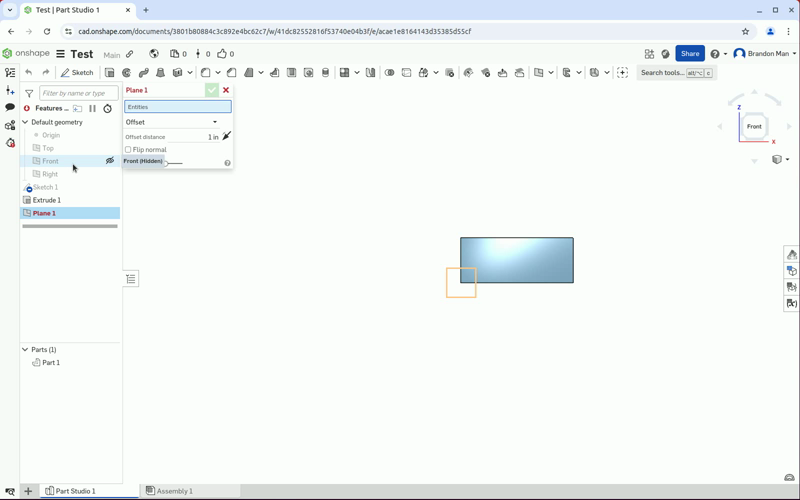
click(73, 163)
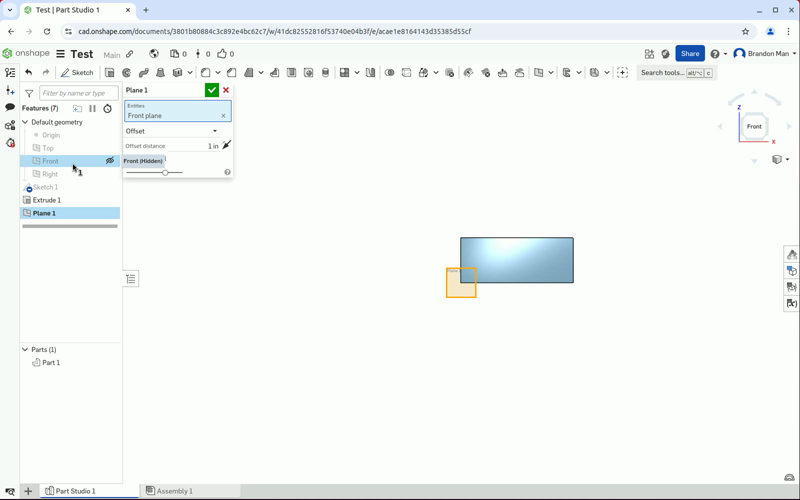
key(tab, 2)
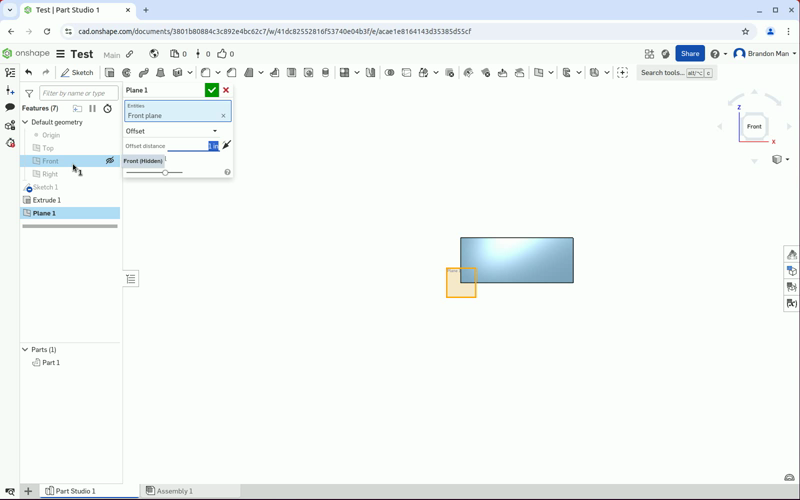
text(11.801)
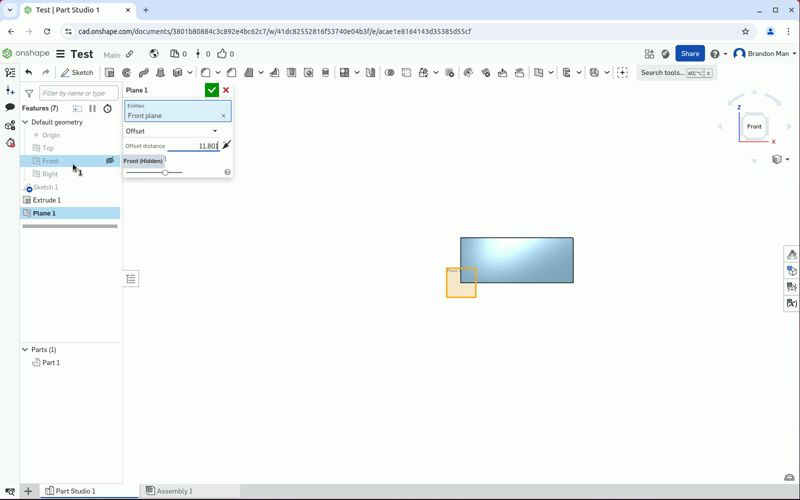
key(enter, 2)
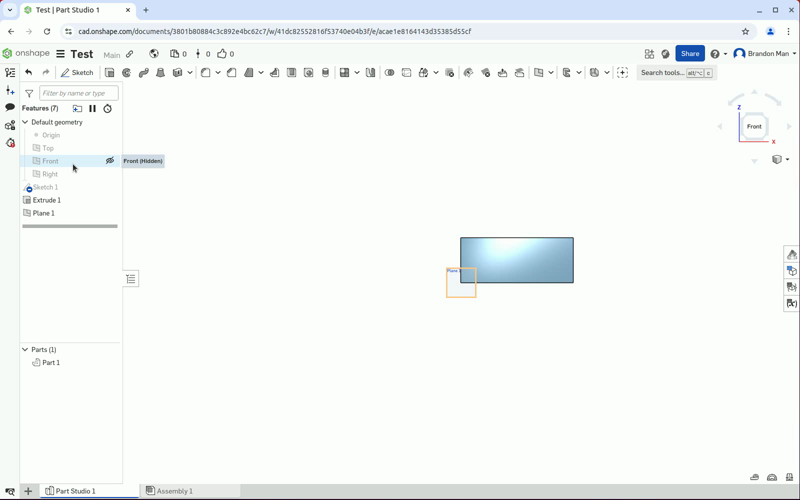
key(shift+s)
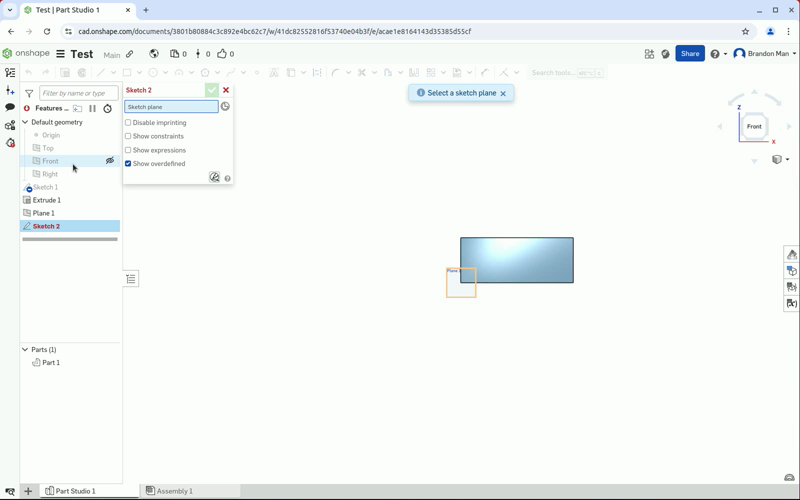
mouse_move(73, 215)
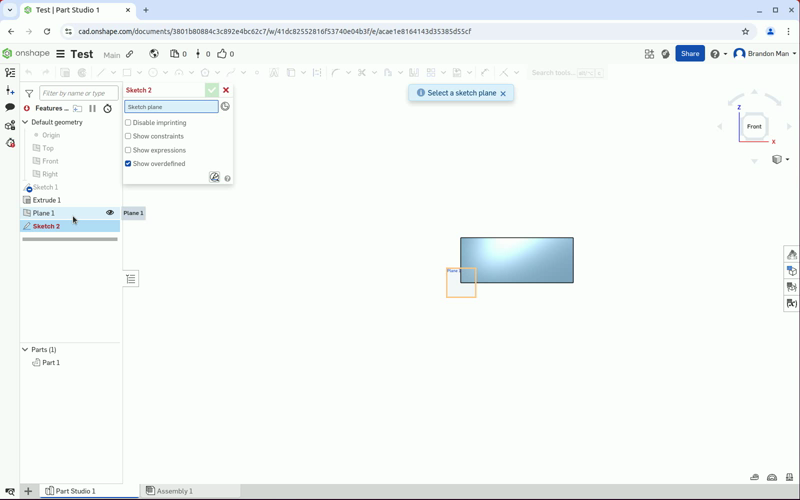
click(73, 215)
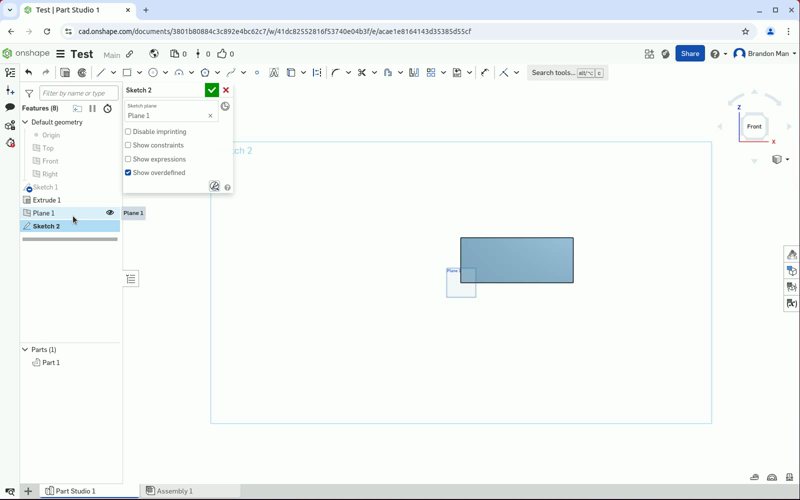
mouse_move(73, 352)
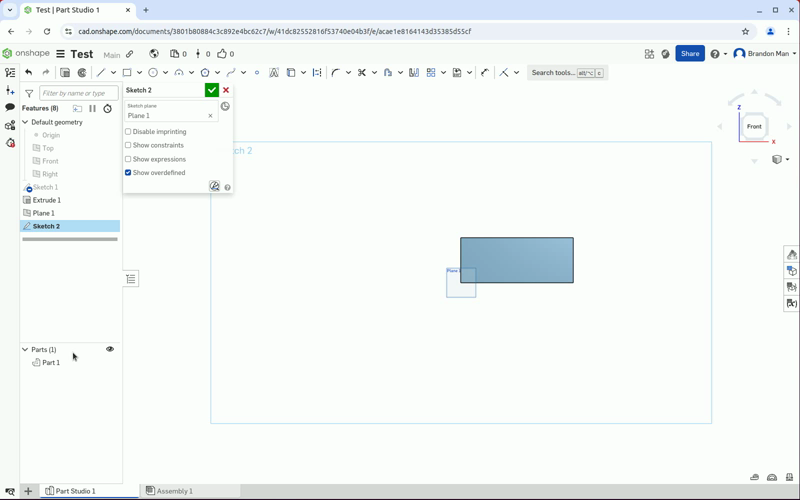
key(y)
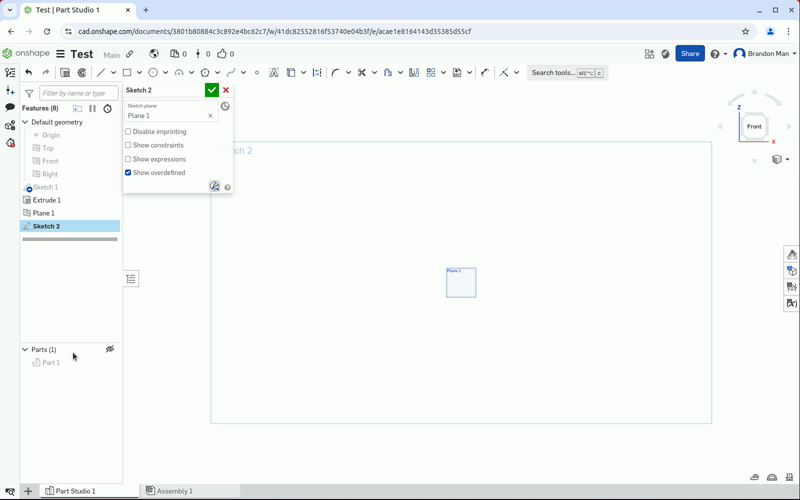
key(l)
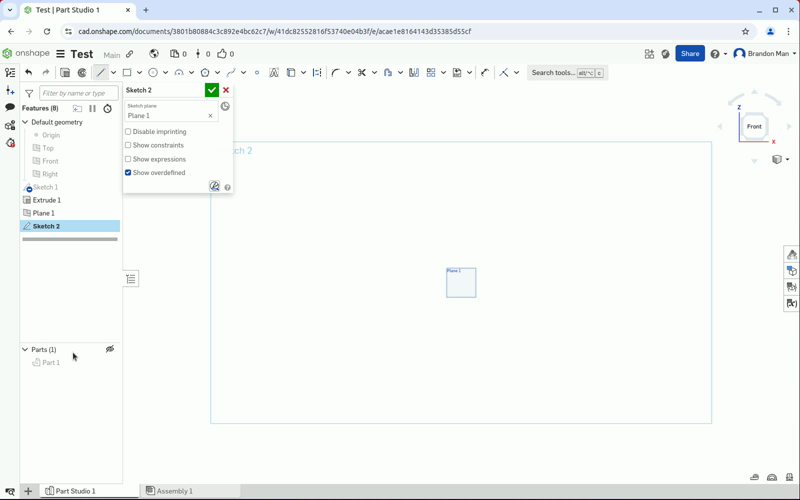
key_down(shift)
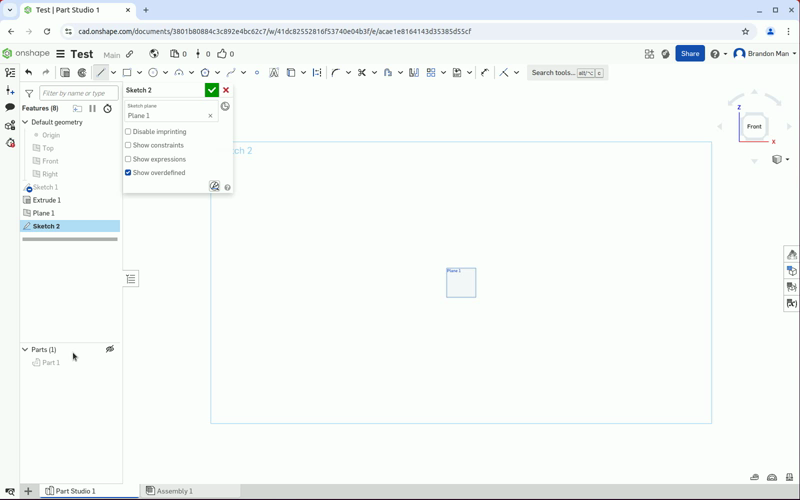
mouse_move(487, 282)
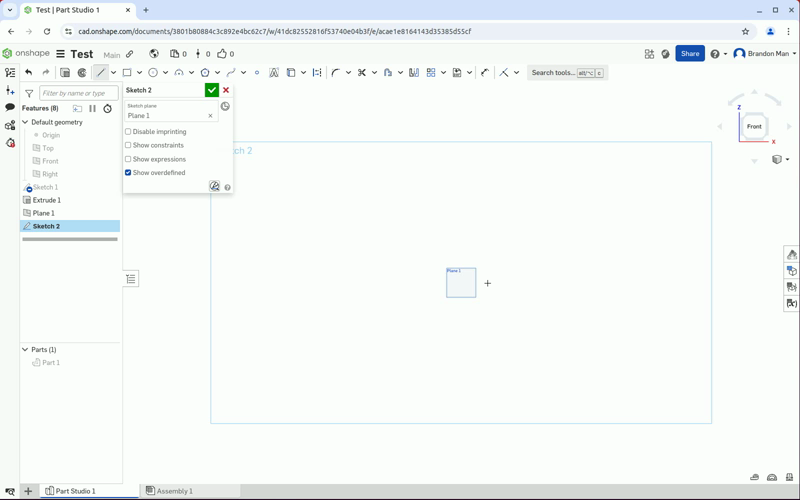
click(487, 282)
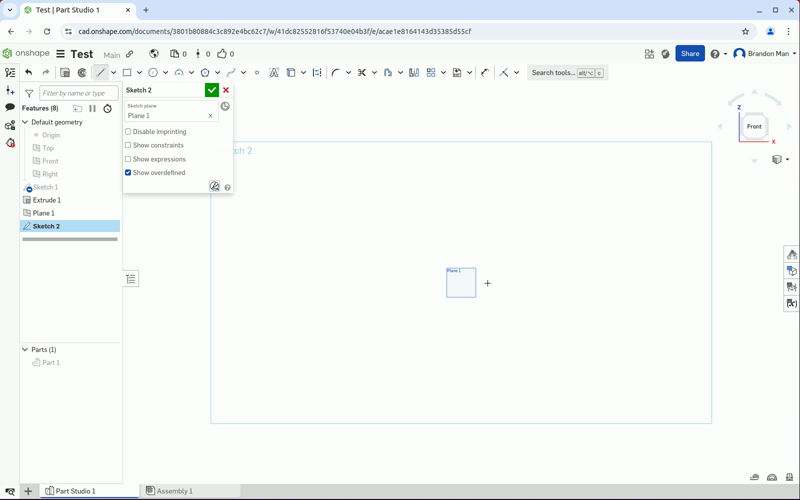
key_up(shift)
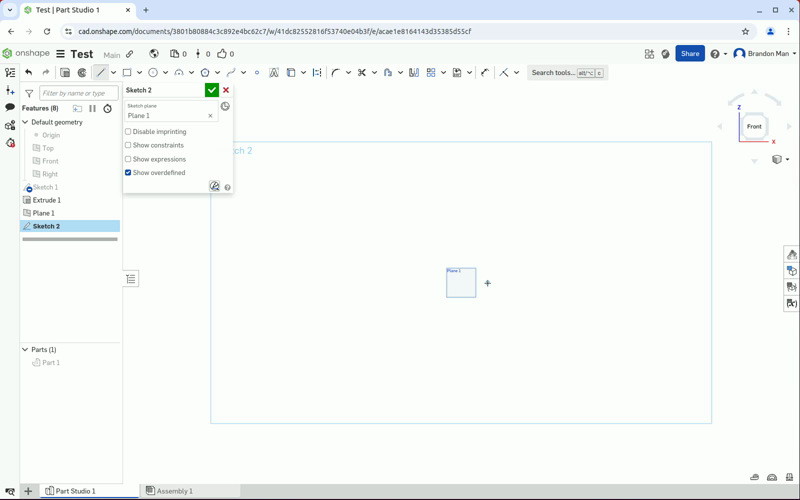
key_down(shift)
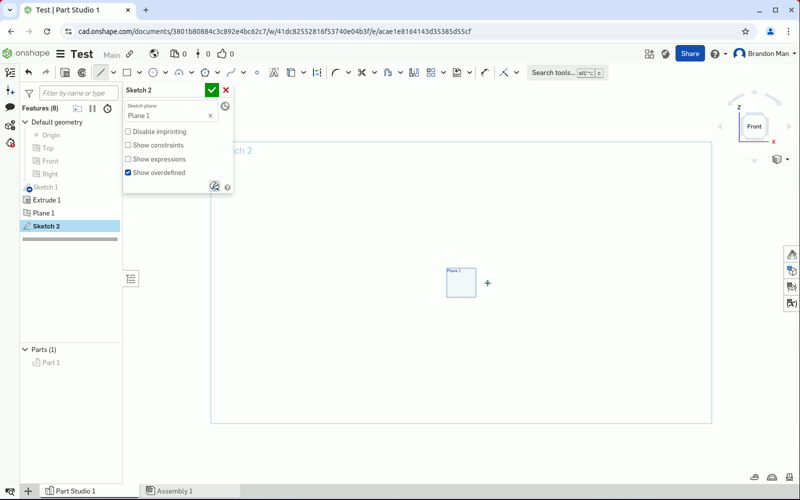
mouse_move(573, 282)
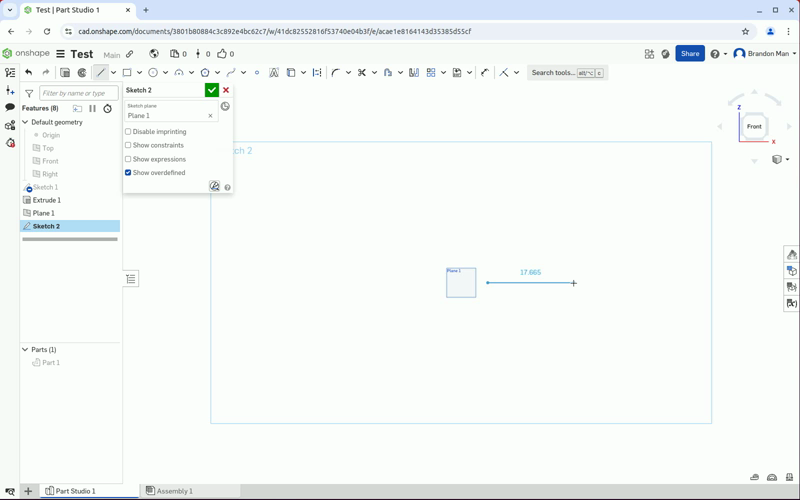
click(573, 282)
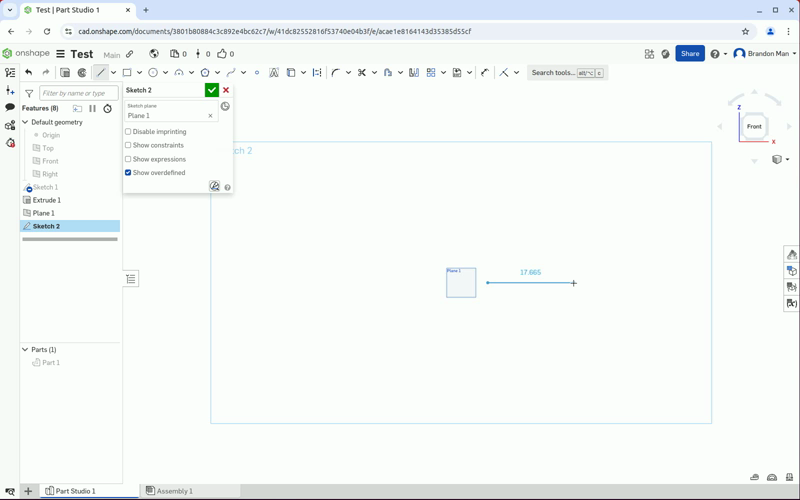
key_up(shift)
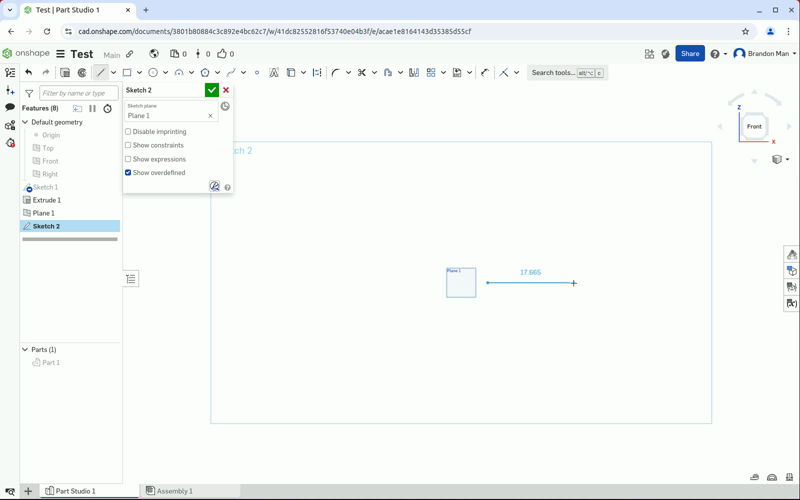
key_down(shift)
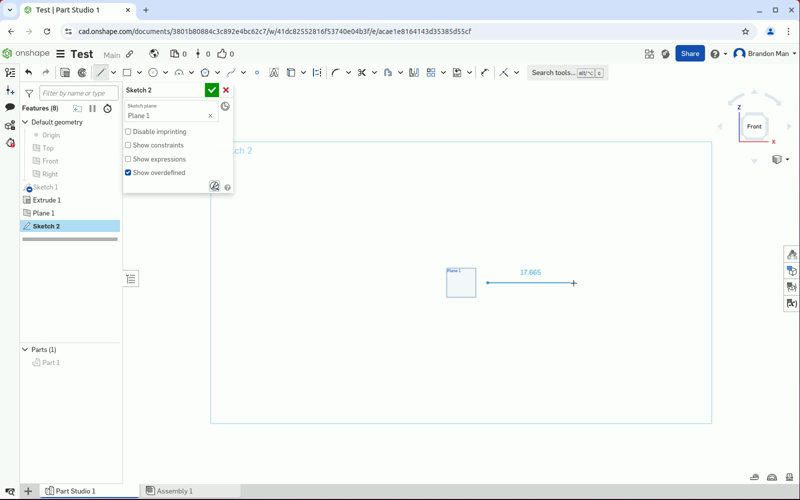
mouse_move(589, 282)
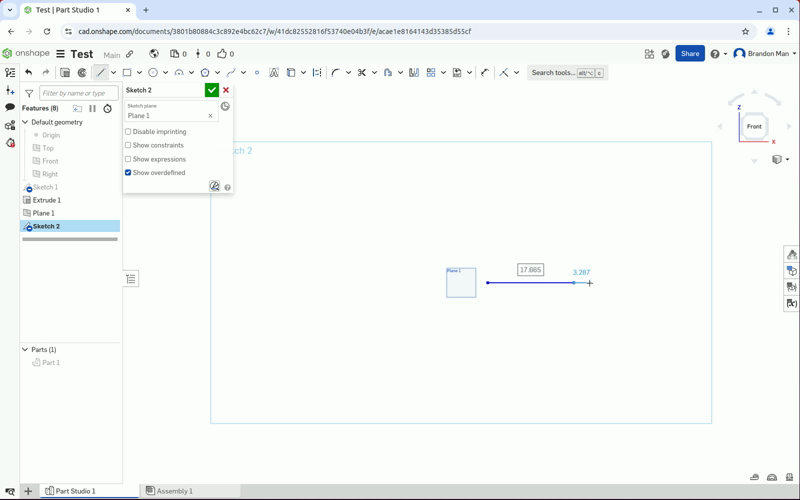
mouse_move(573, 237)
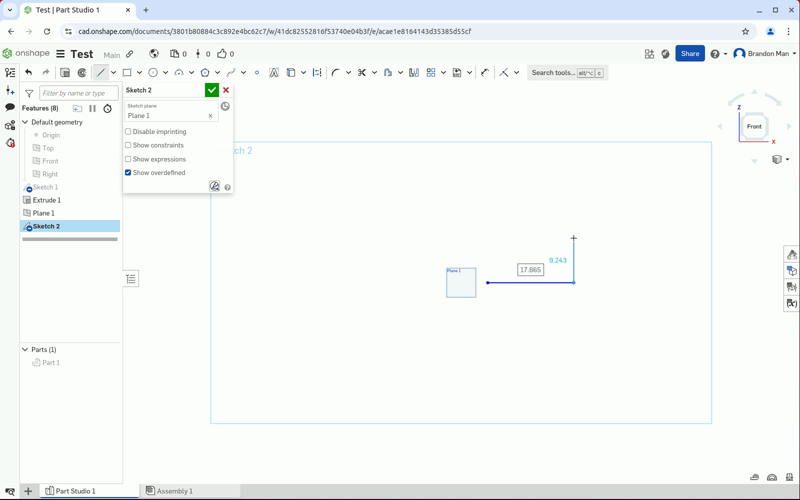
click(573, 237)
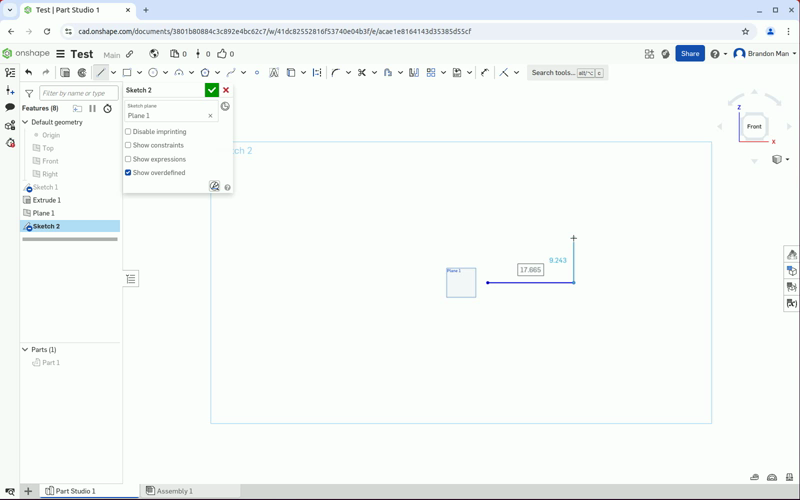
key_up(shift)
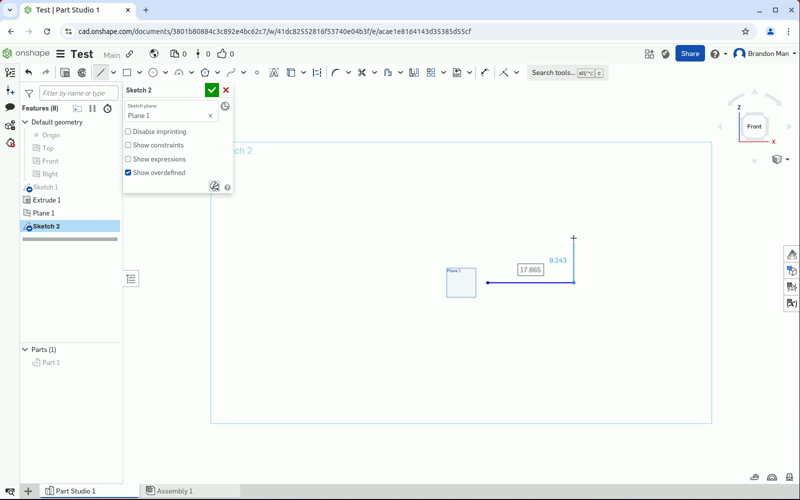
key_down(shift)
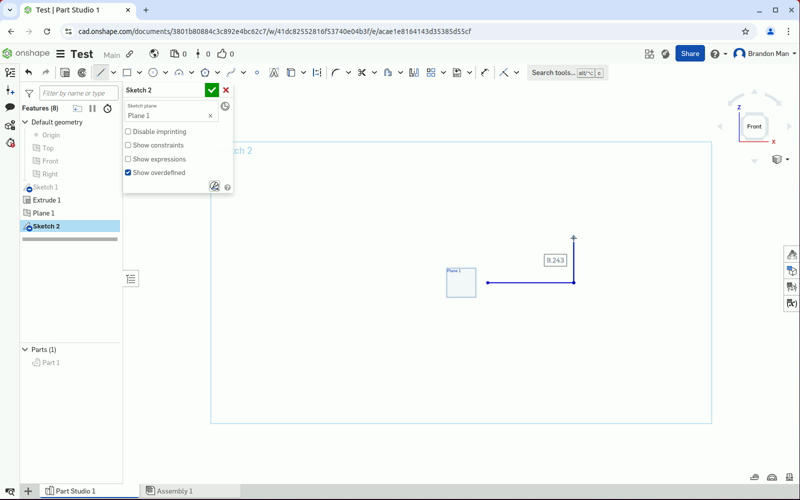
mouse_move(487, 237)
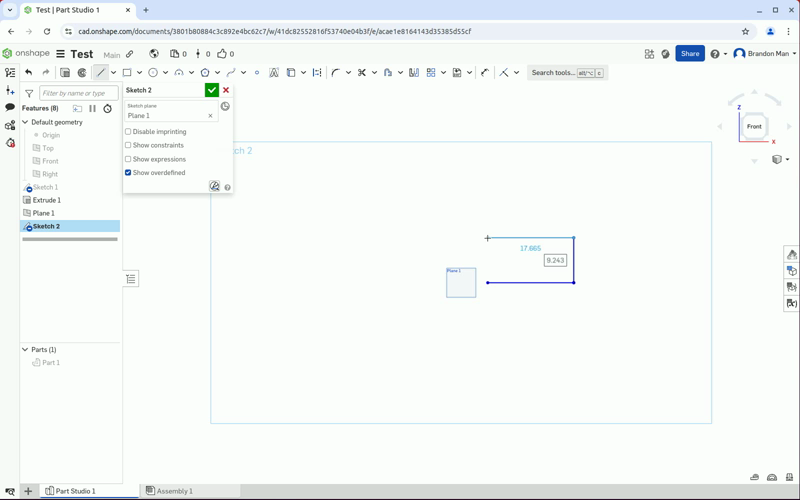
click(487, 237)
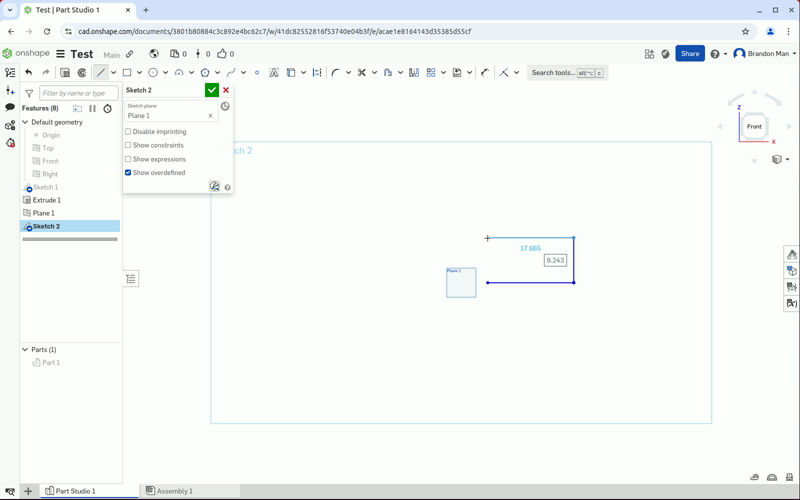
key_up(shift)
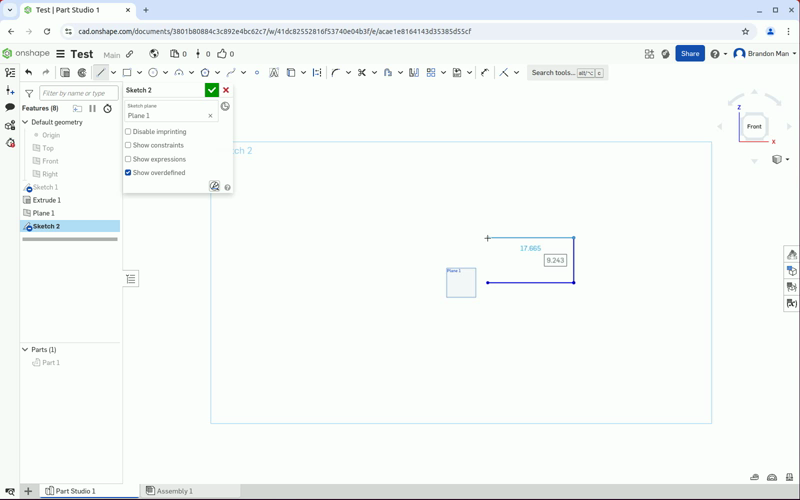
mouse_move(517, 237)
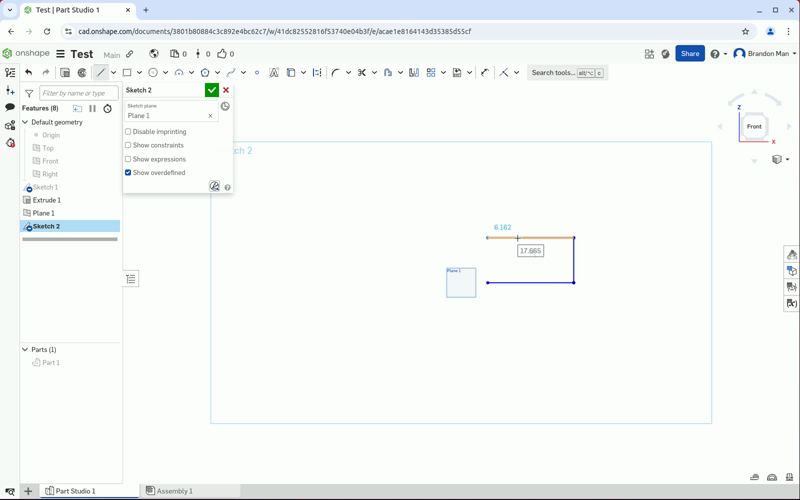
key_down(shift)
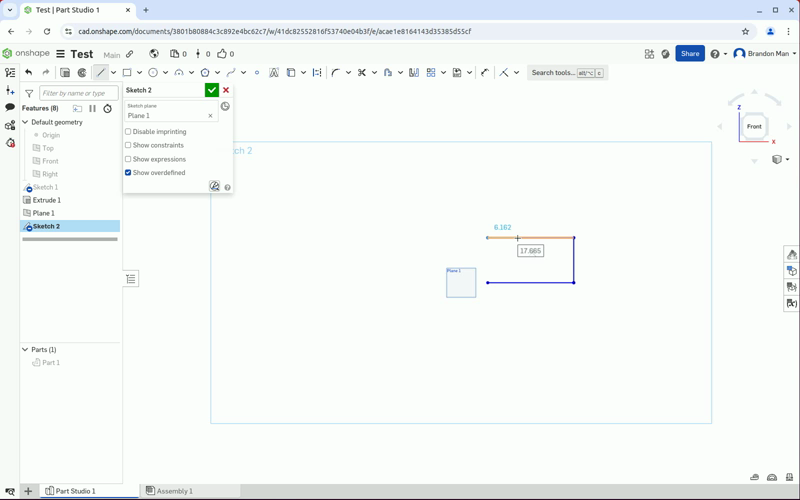
mouse_move(487, 282)
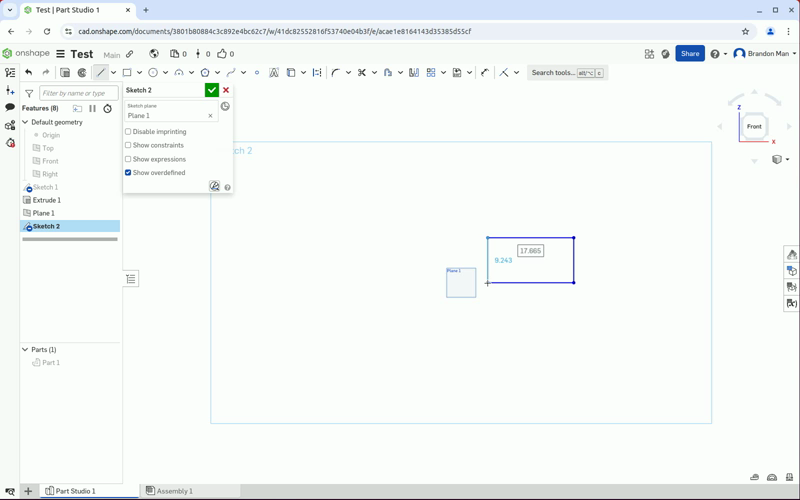
key_up(shift)
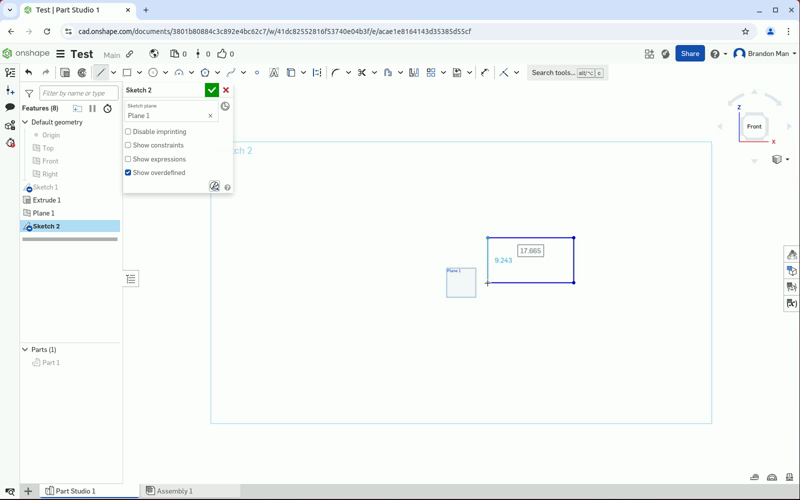
click(487, 282)
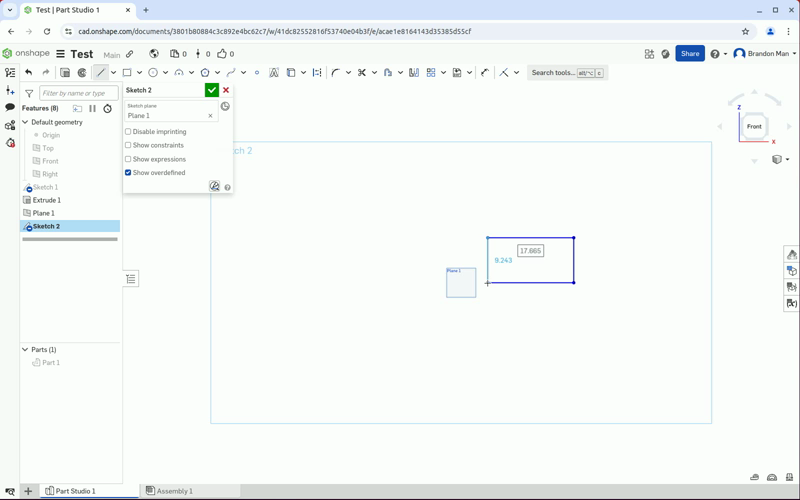
key(esc)
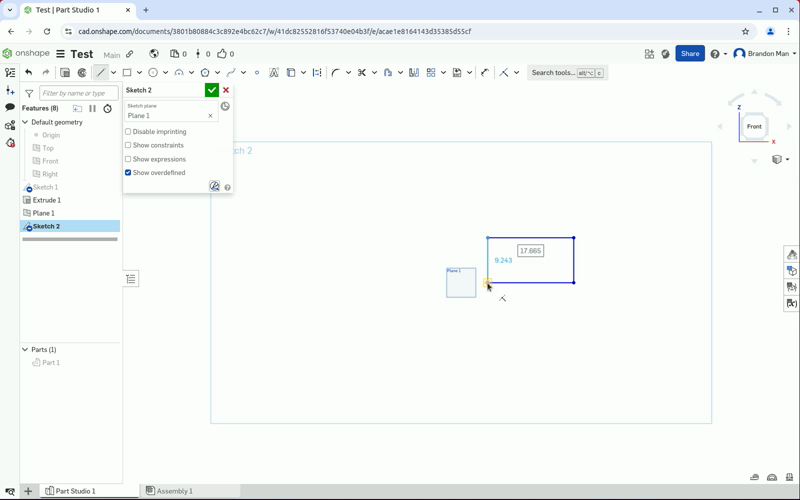
mouse_move(506, 252)
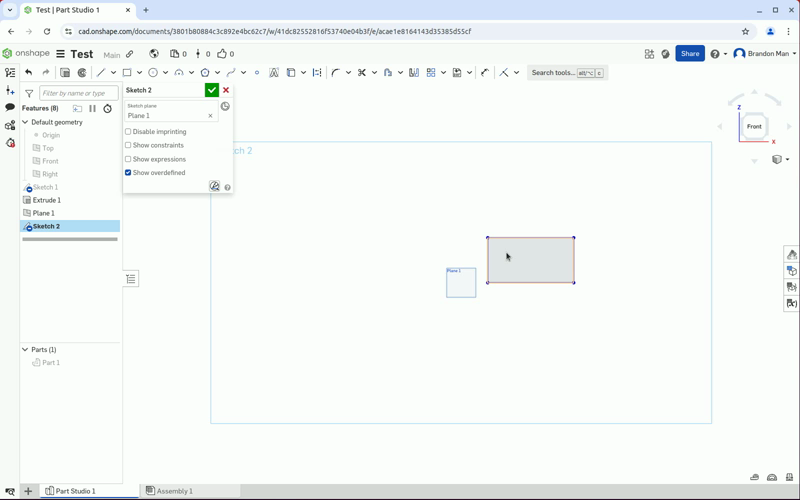
click(506, 252)
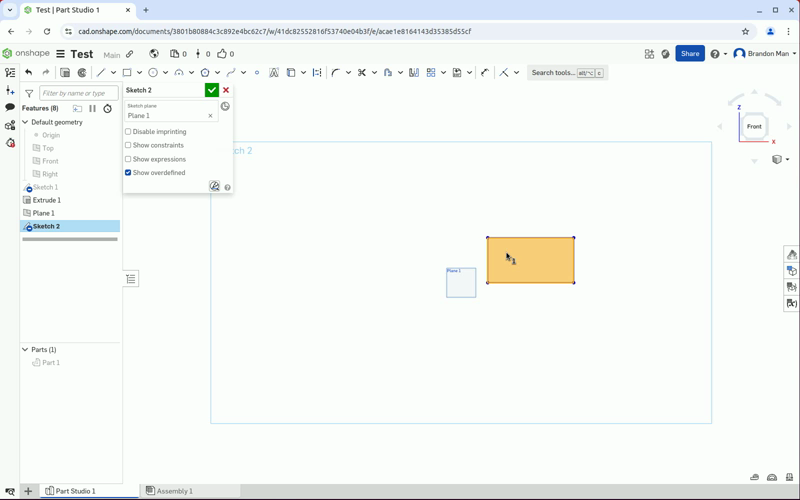
mouse_move(73, 352)
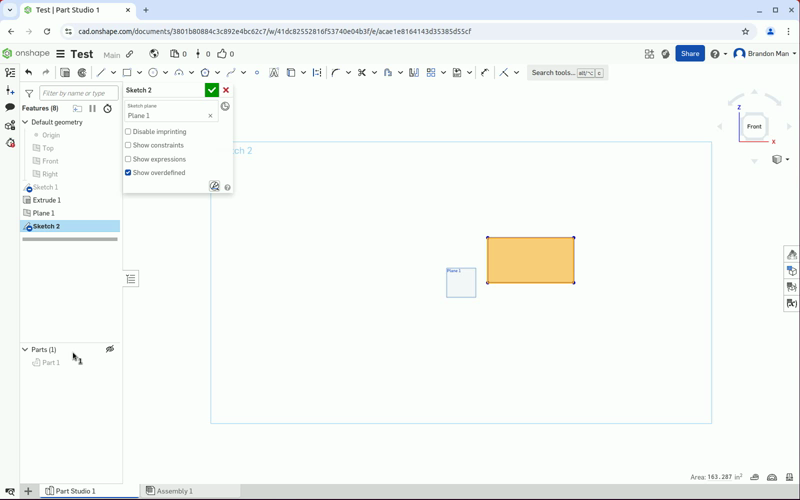
key(shift+y)
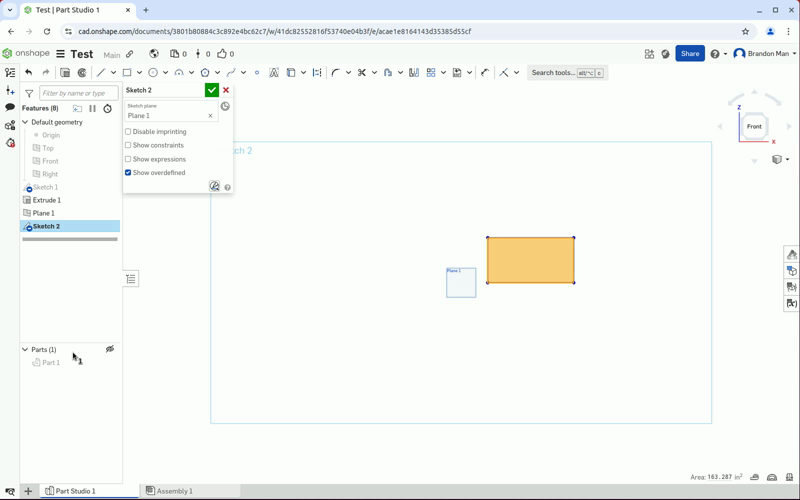
key(shift+e)
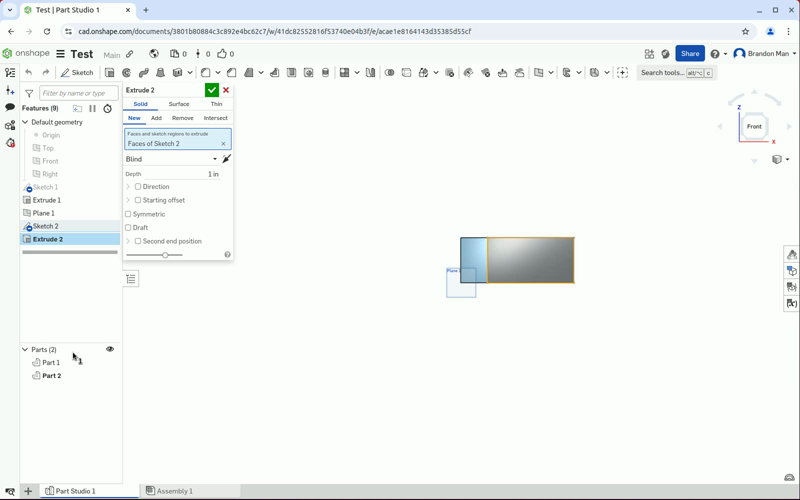
mouse_move(143, 106)
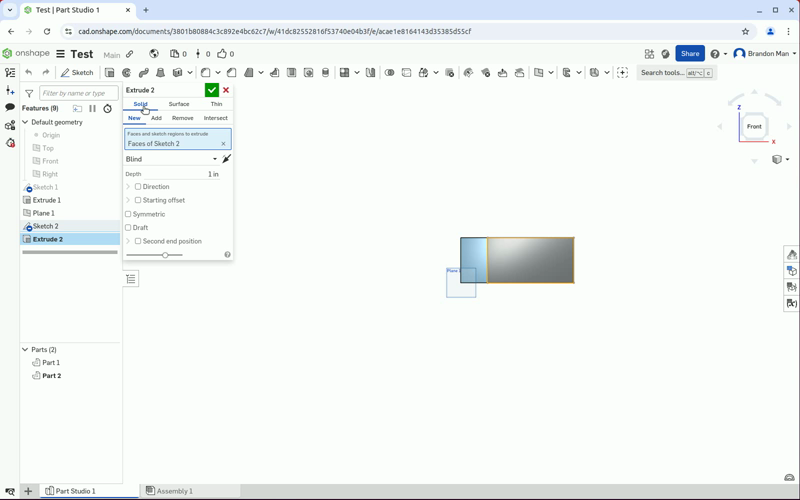
click(143, 106)
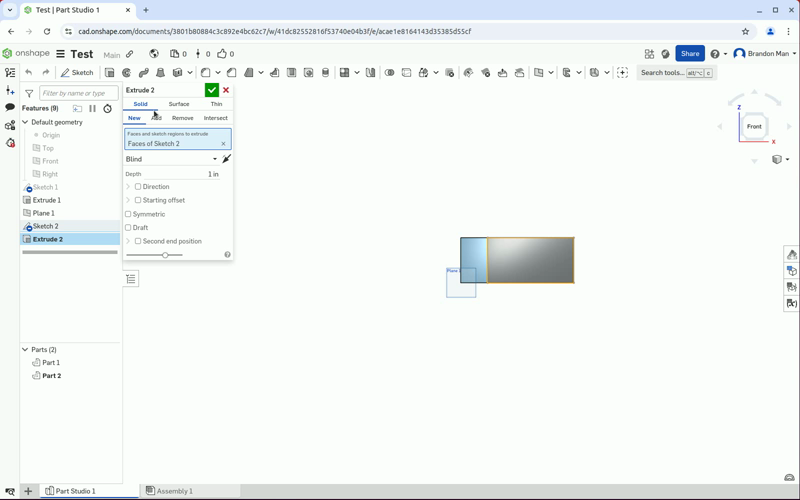
mouse_move(186, 120)
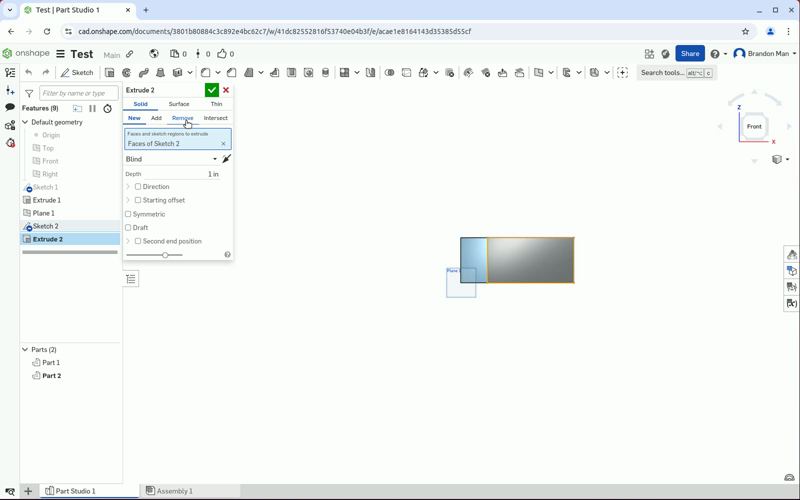
click(186, 120)
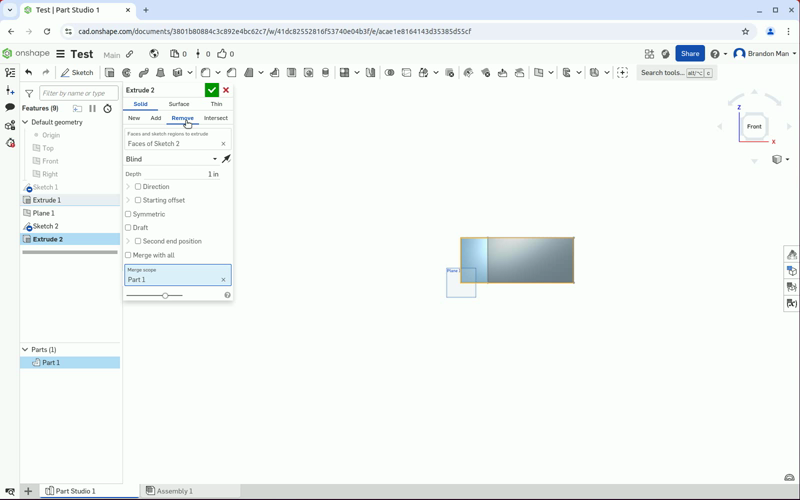
key(tab, 4)
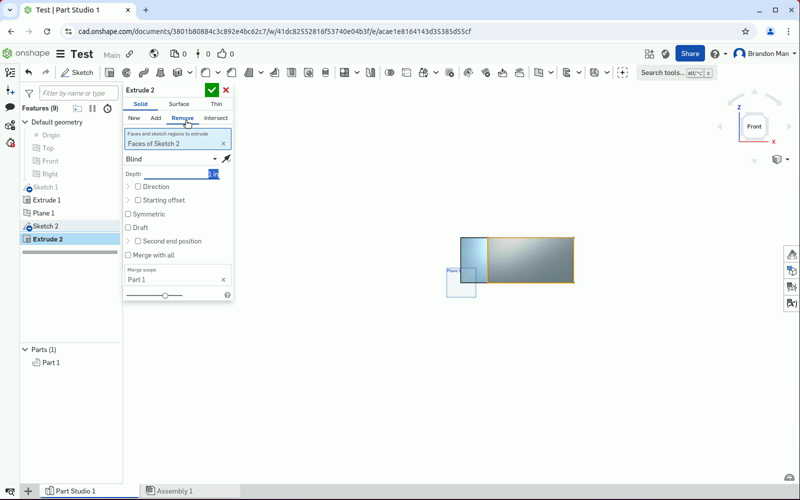
text(2.407)
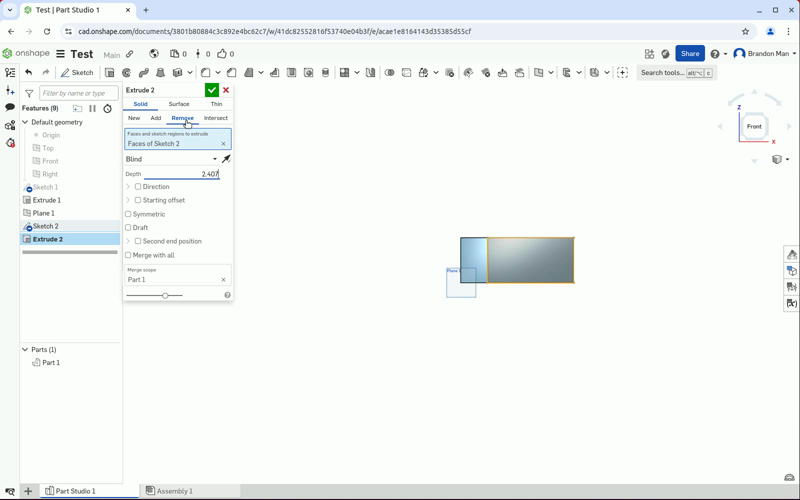
key(tab, 6)
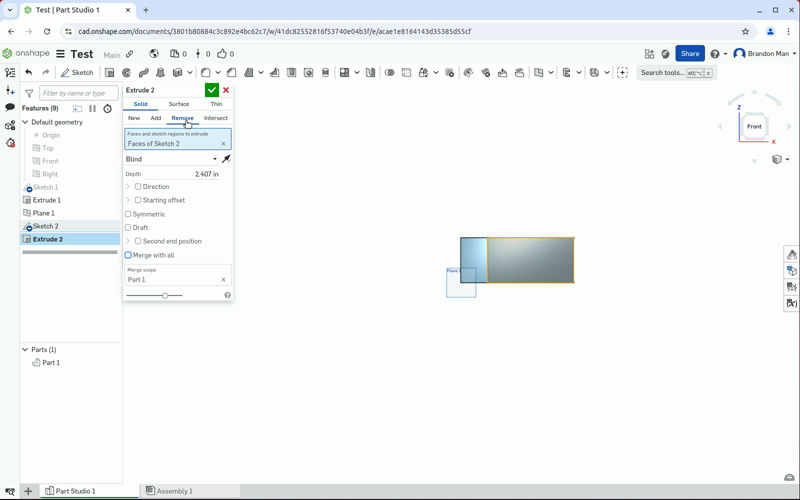
key(space)
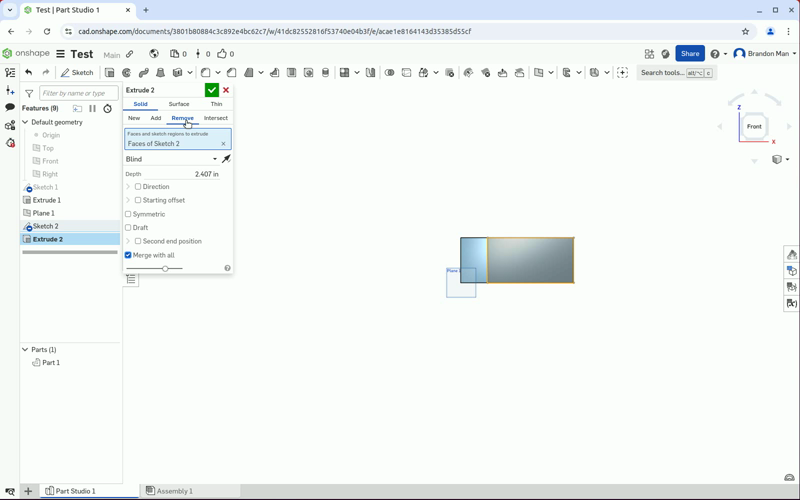
key(enter)
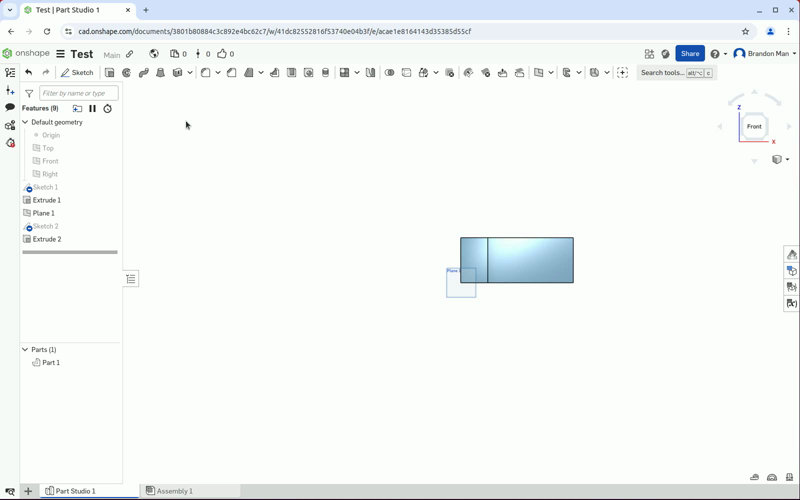
key(shift+h)
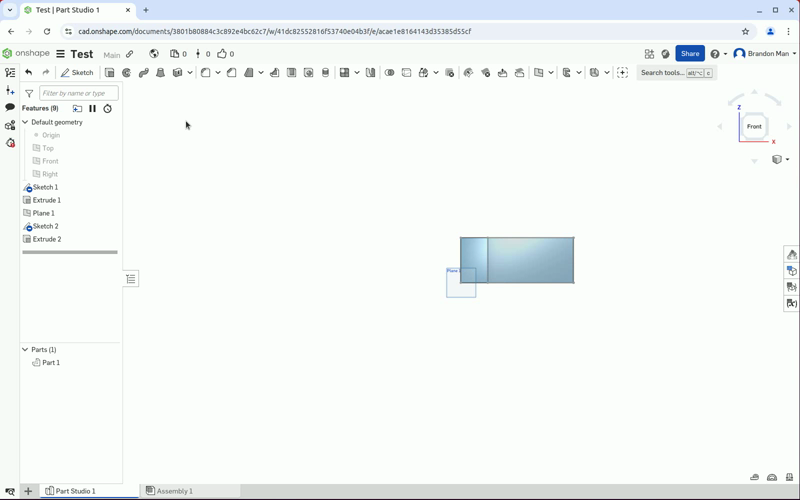
key(shift+h)
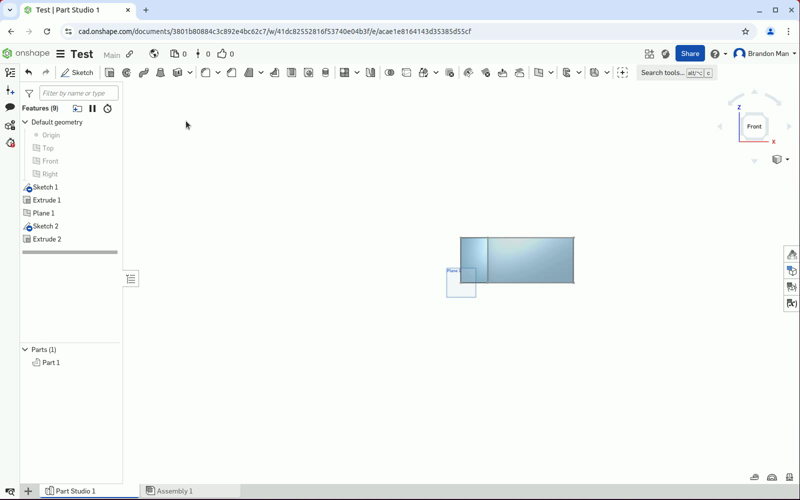
key(shift+7)
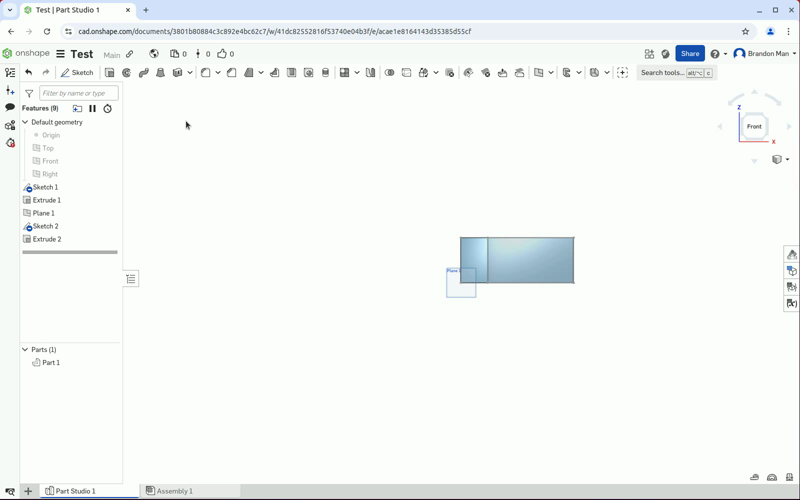
key(left, 2)
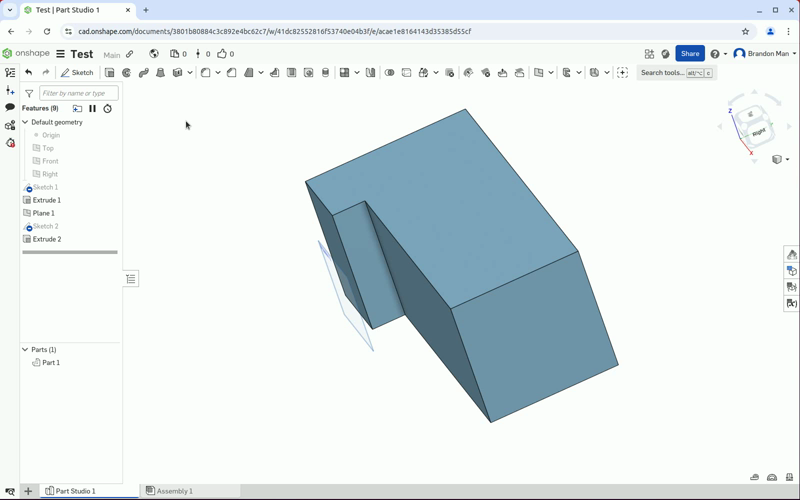
key(down, 2)
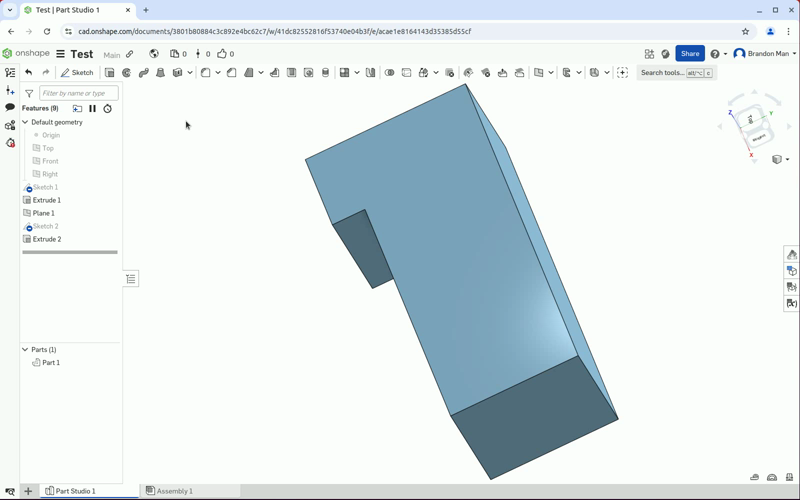
key(up, 2)
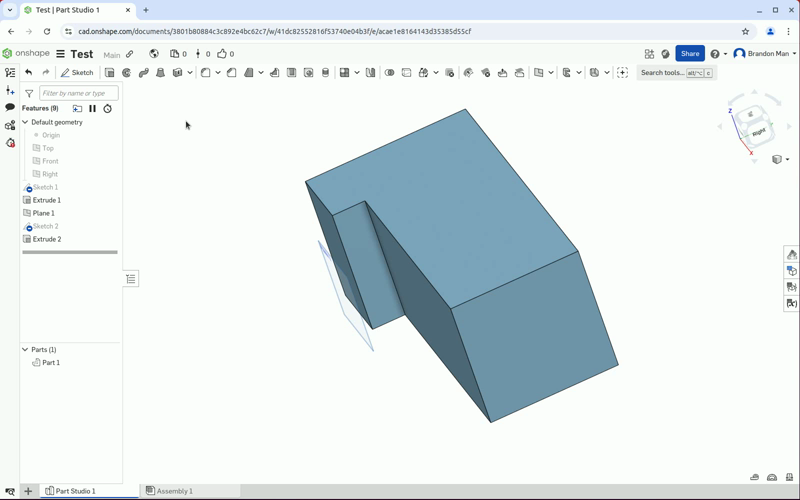
key(right, 2)
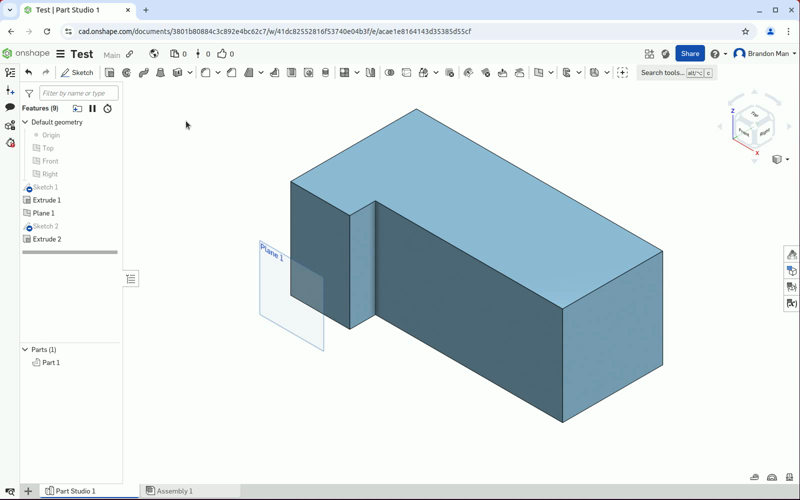
mouse_move(73, 189)
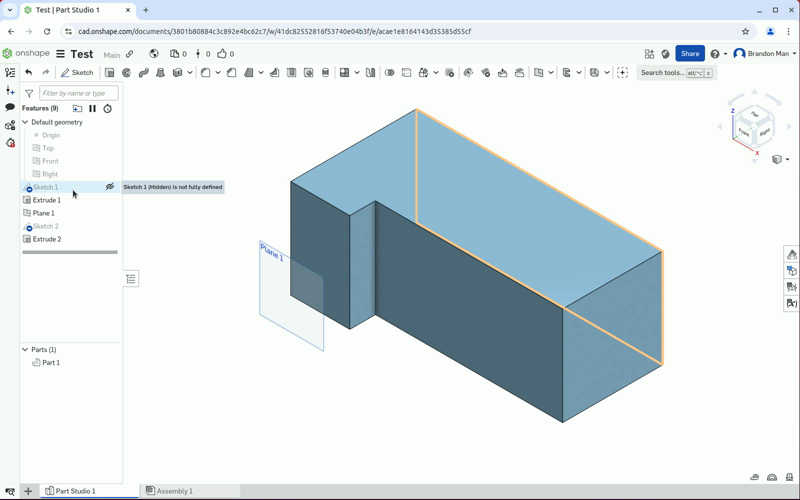
click(73, 189)